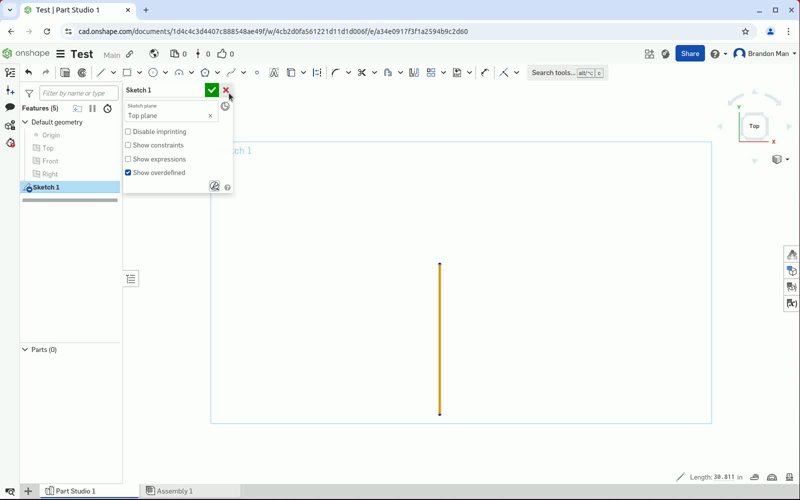
key(shift+h)
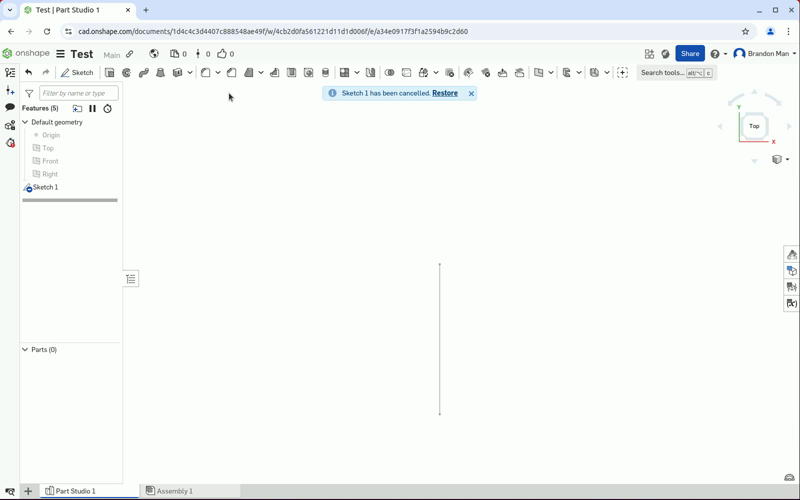
mouse_move(73, 352)
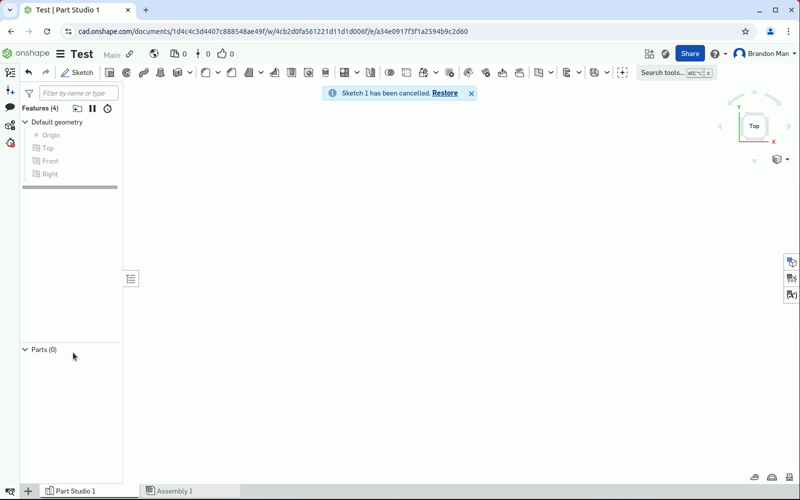
key(y)
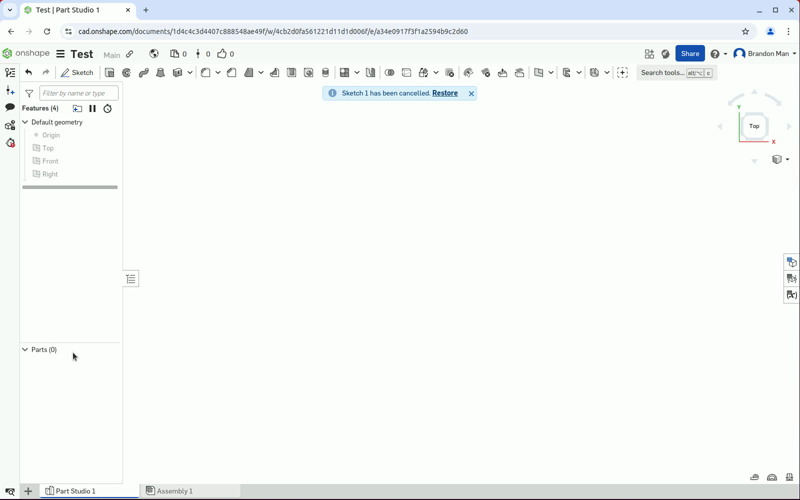
key(shift+p)
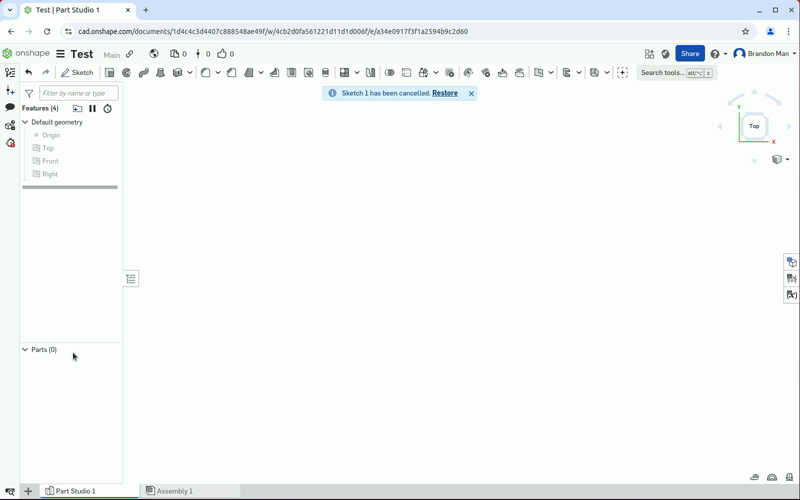
key(space)
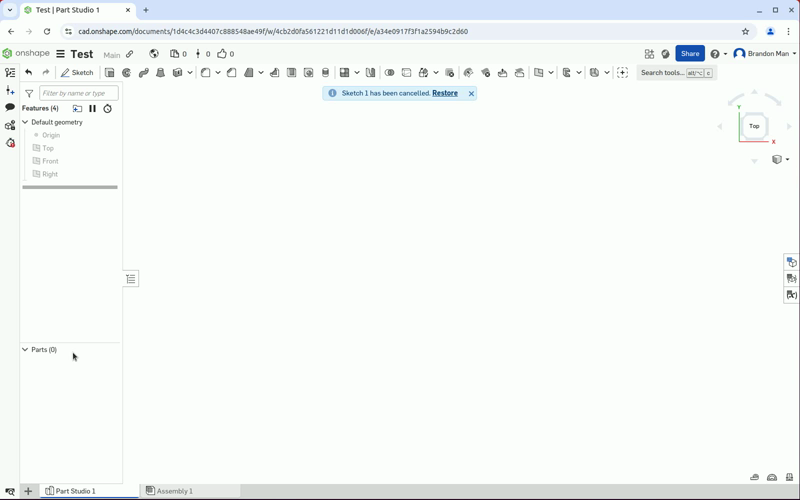
key_down(shift)
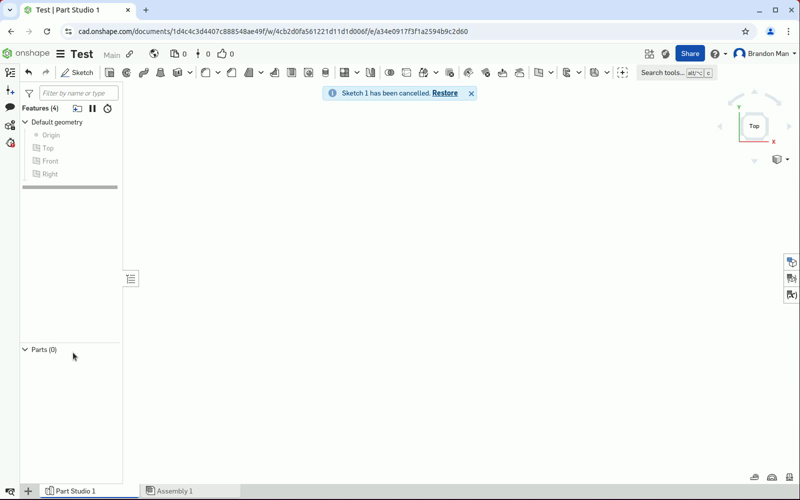
key(up)
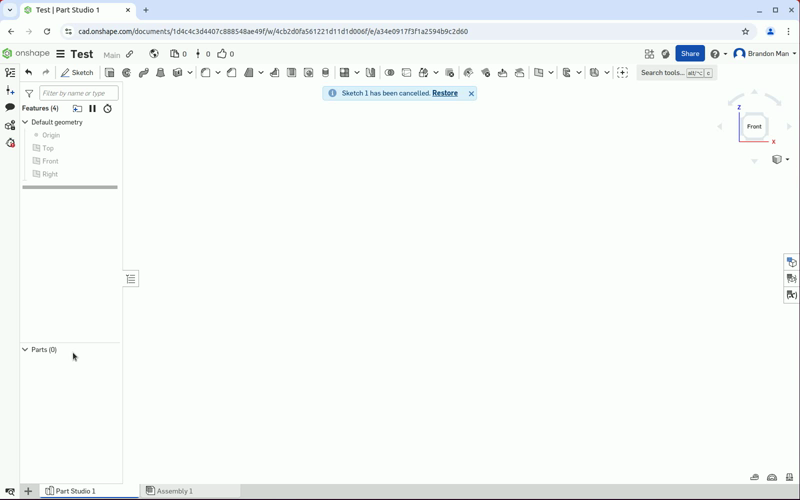
key_up(shift)
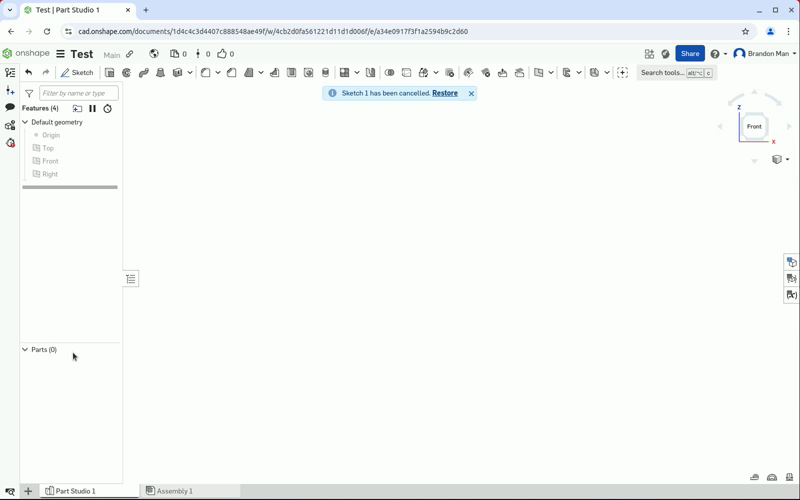
mouse_move(73, 352)
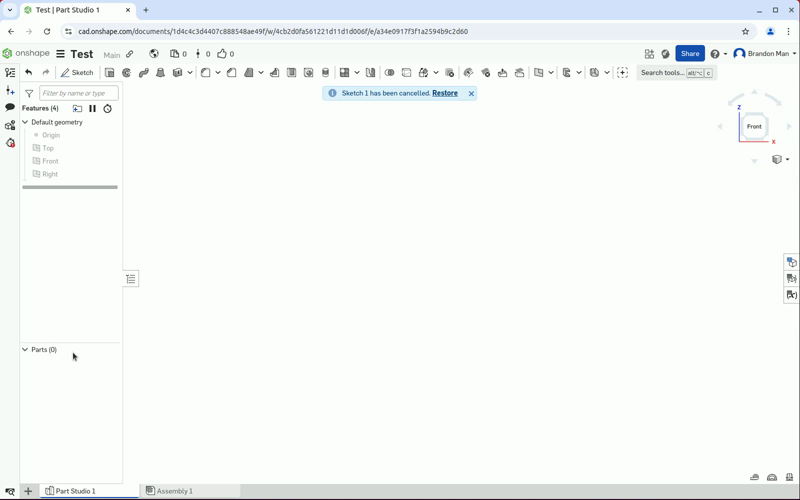
key(shift+y)
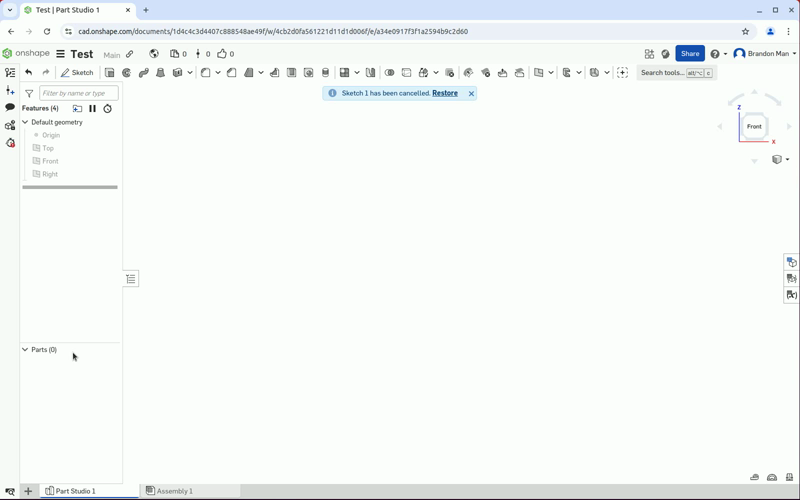
key(shift+s)
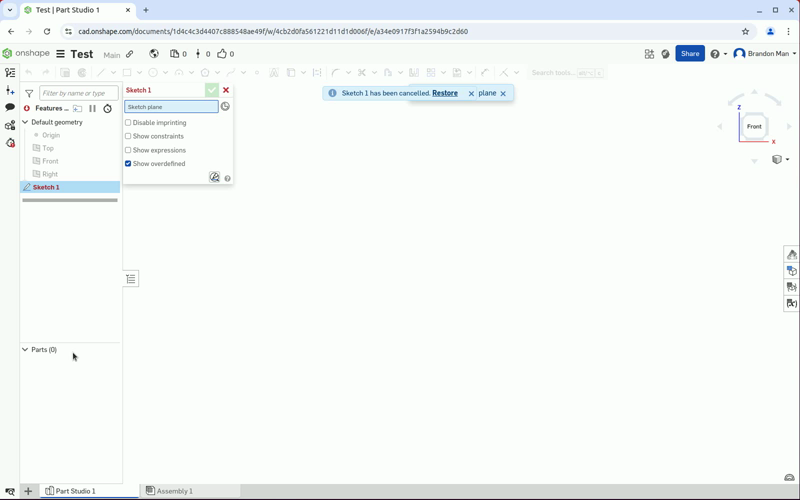
mouse_move(73, 163)
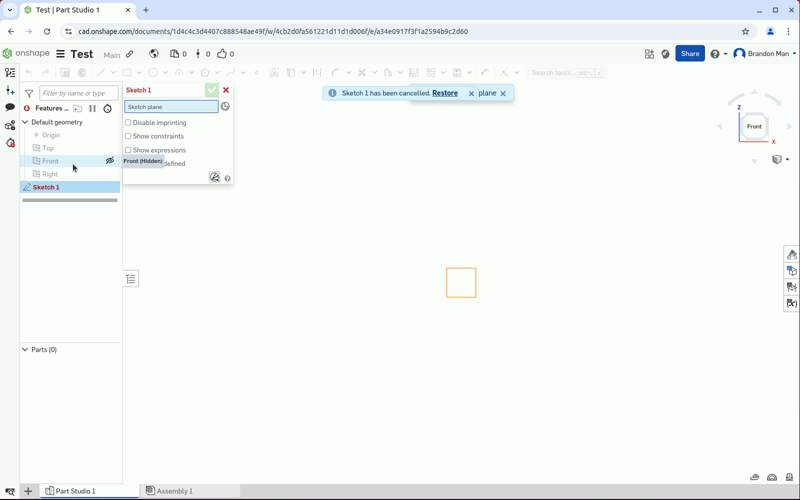
click(73, 163)
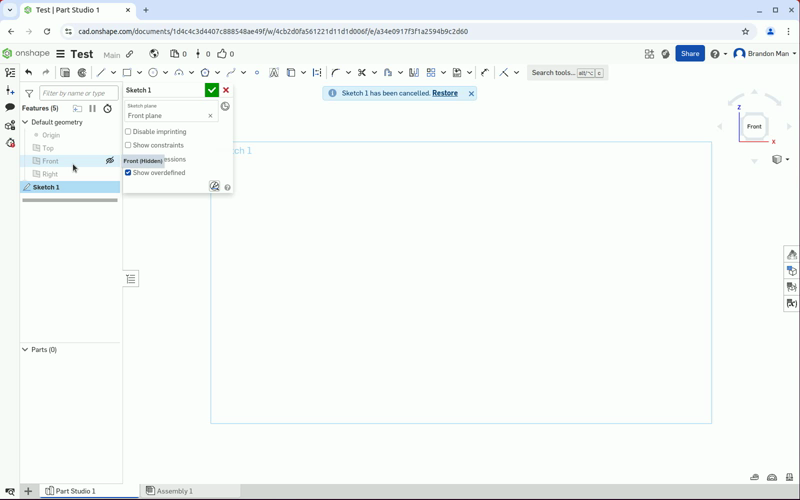
mouse_move(73, 352)
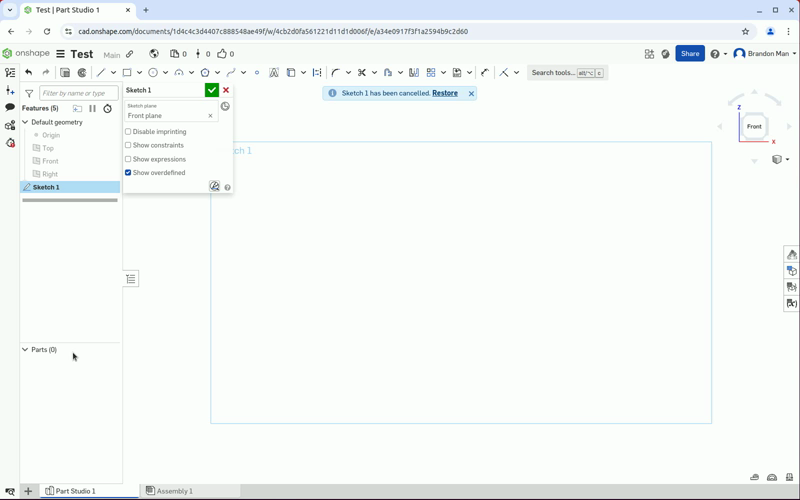
key(y)
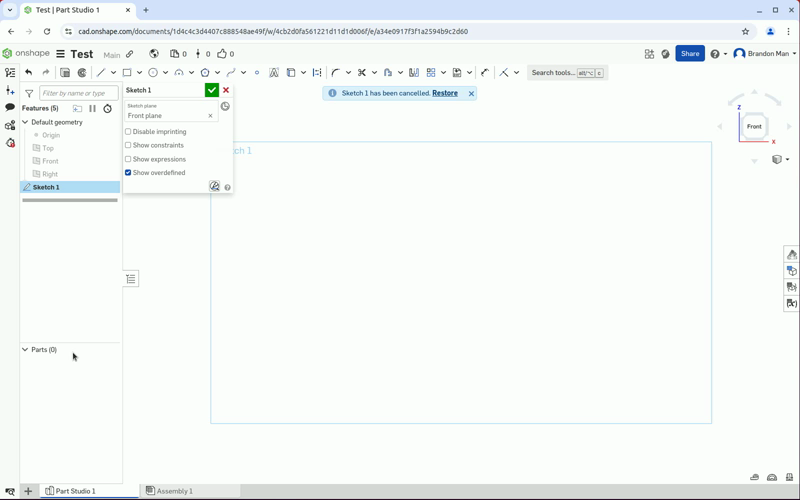
key(l)
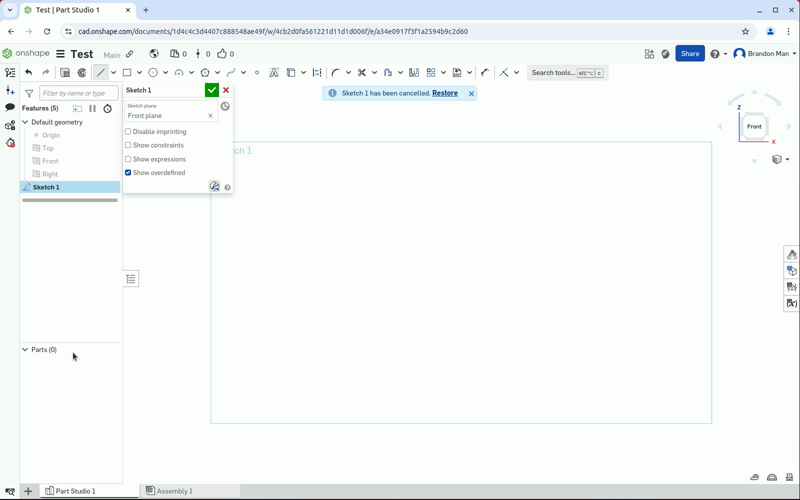
key_down(shift)
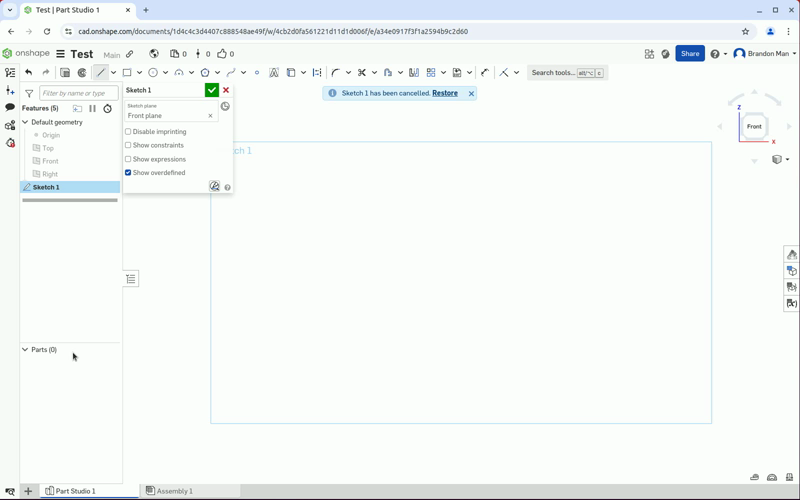
mouse_move(348, 282)
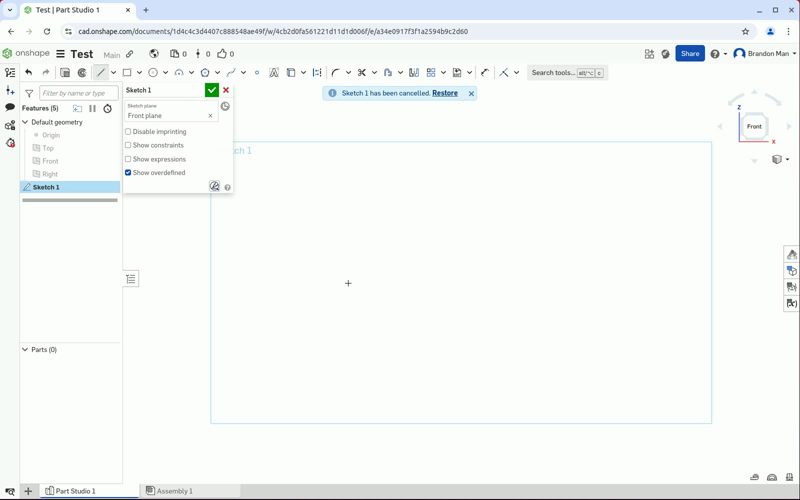
click(348, 282)
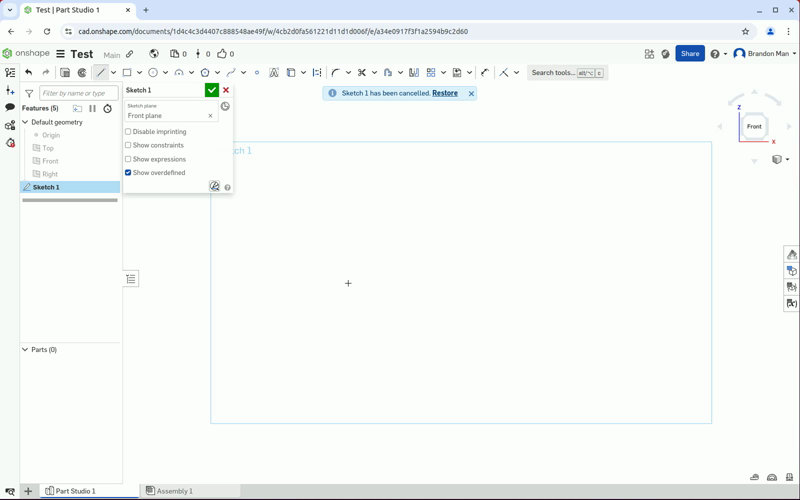
key_up(shift)
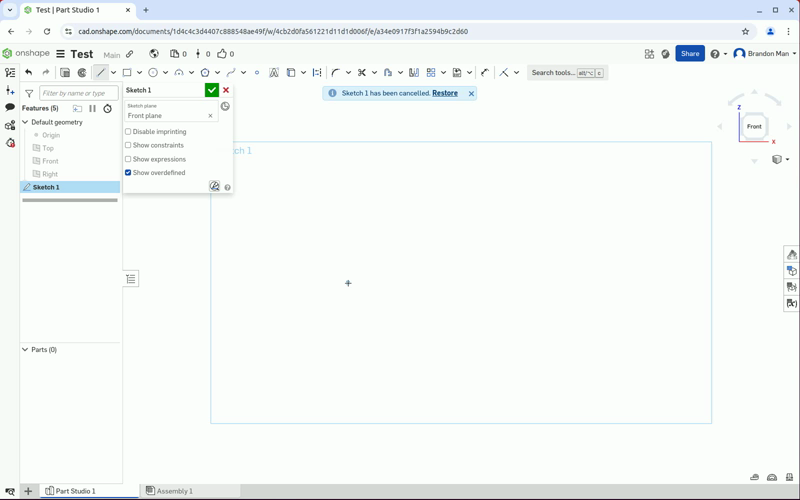
key_down(shift)
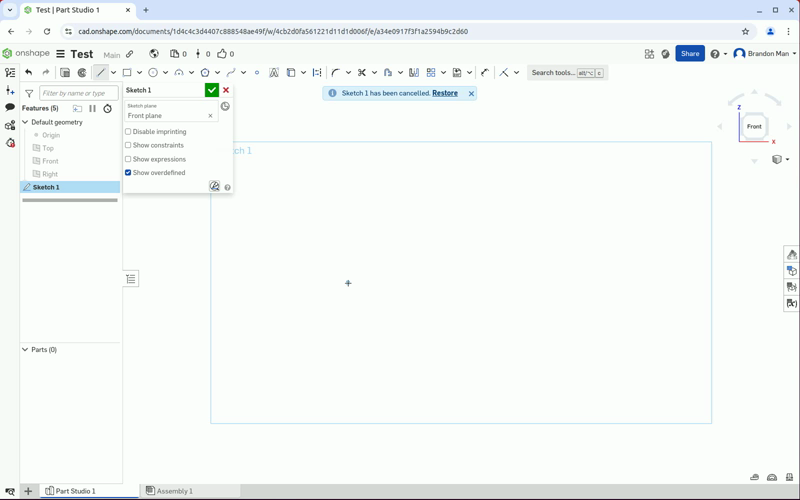
mouse_move(378, 282)
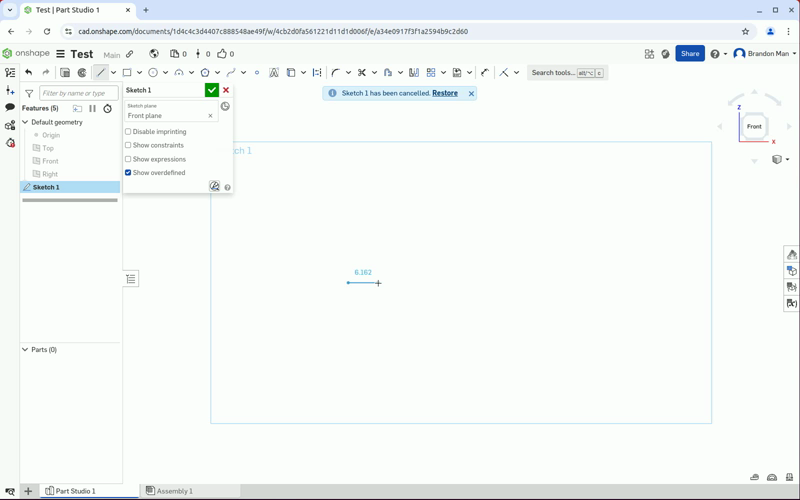
mouse_move(355, 282)
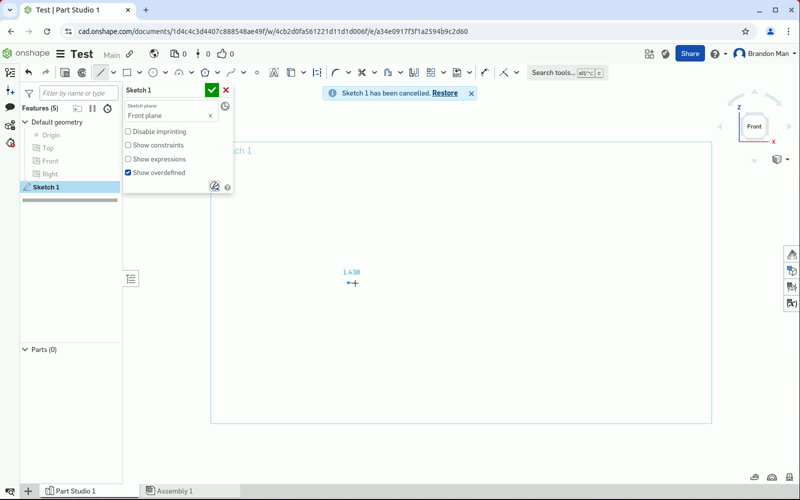
scroll(6)
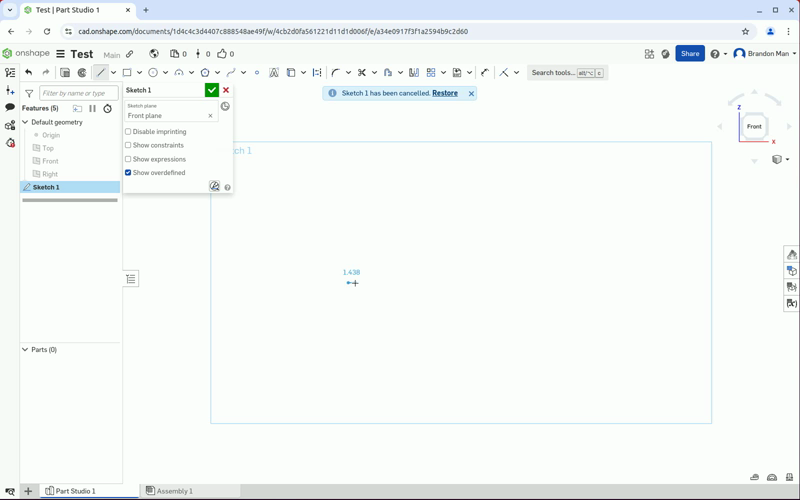
scroll(6)
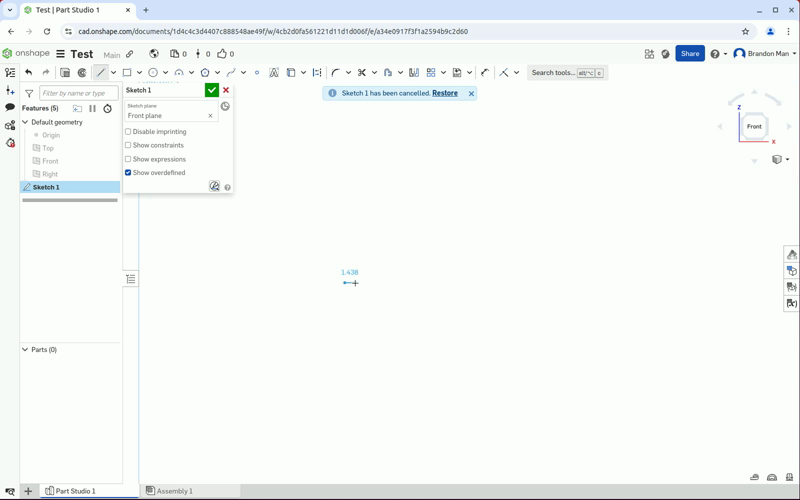
scroll(6)
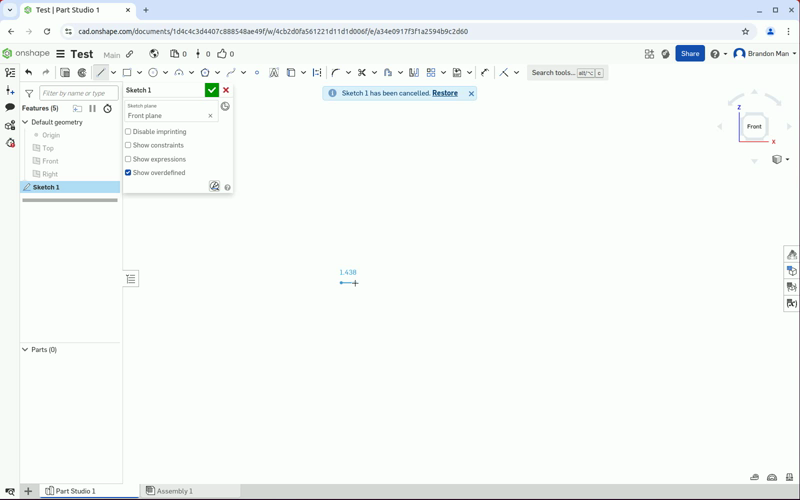
scroll(6)
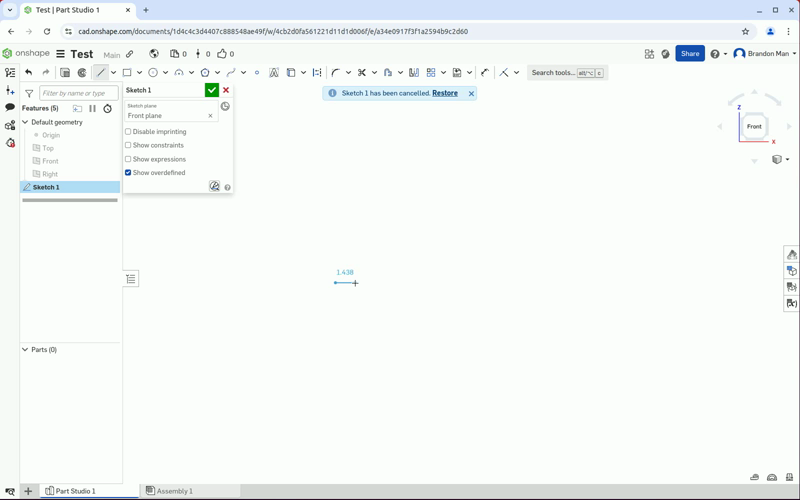
scroll(6)
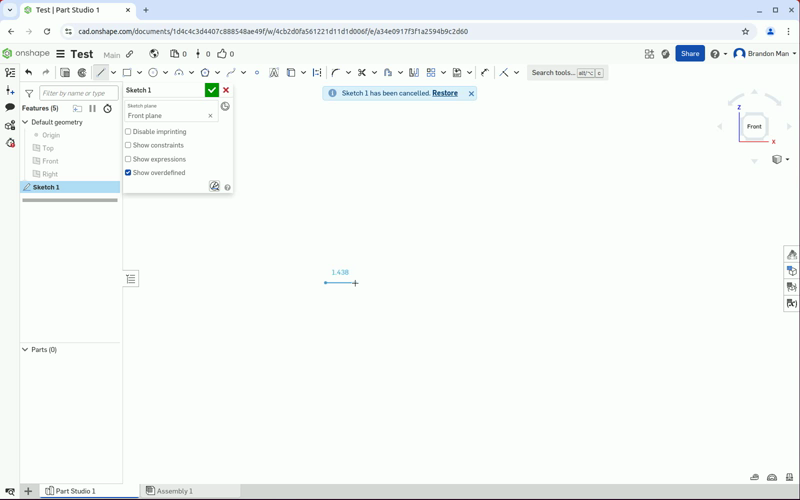
scroll(6)
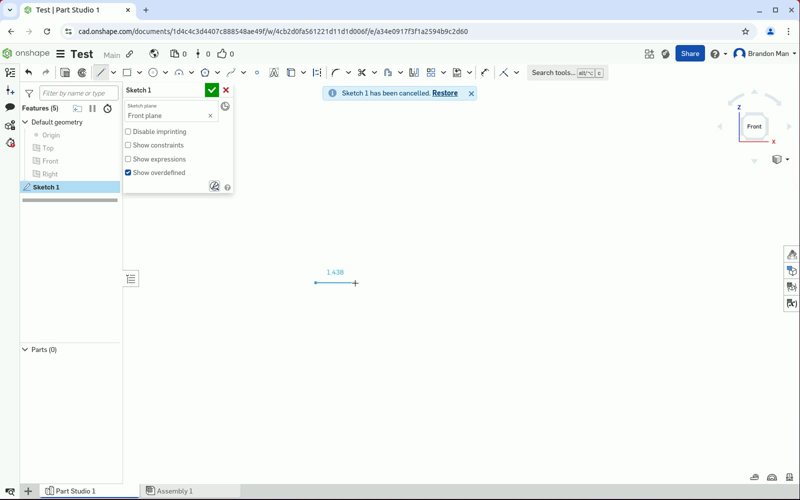
scroll(6)
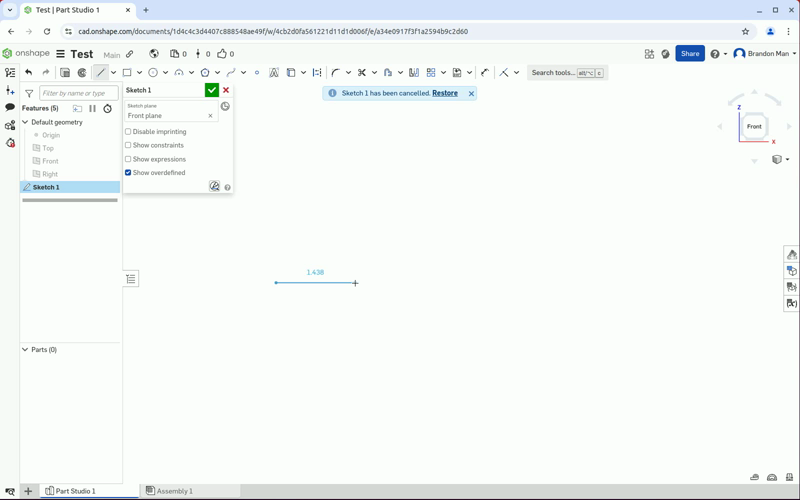
click(355, 282)
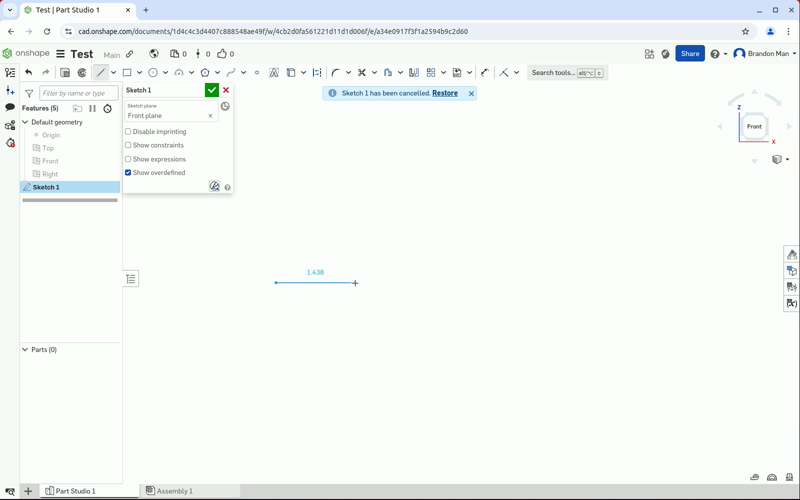
scroll(-6)
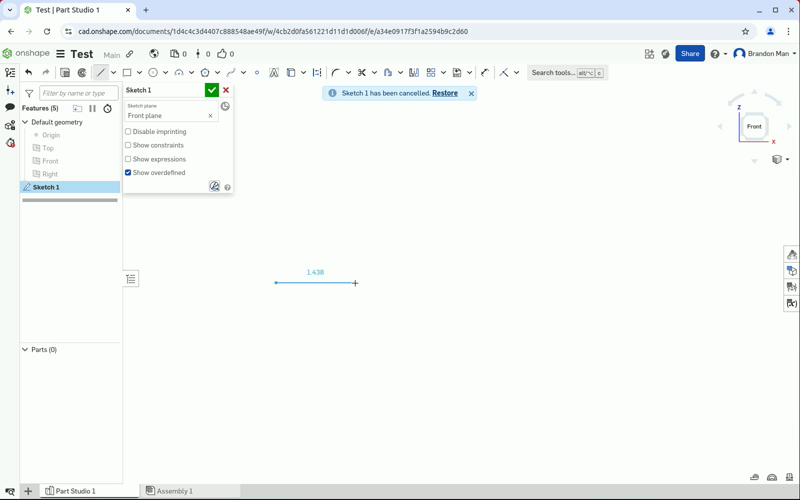
scroll(-6)
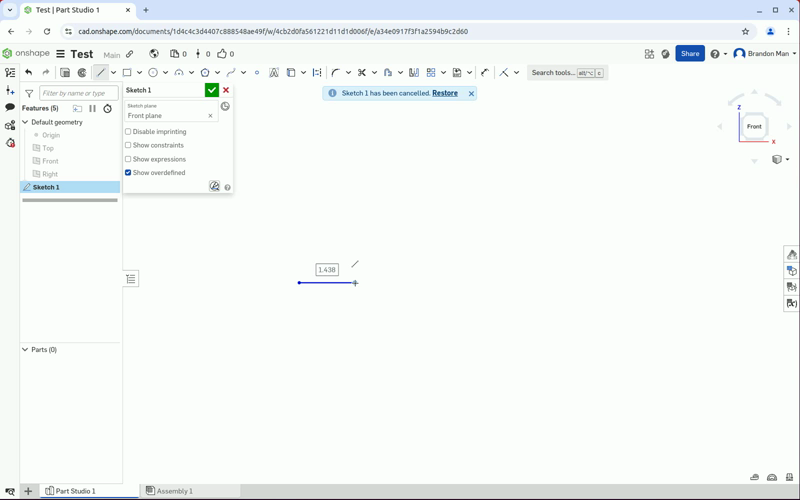
scroll(-6)
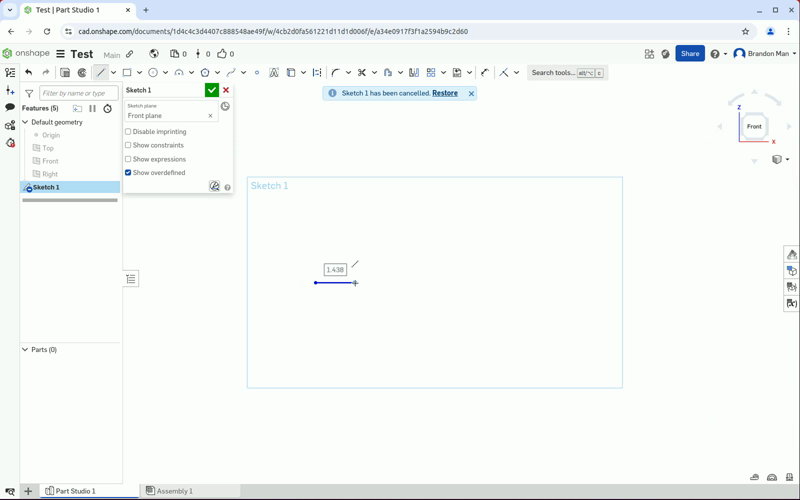
scroll(-6)
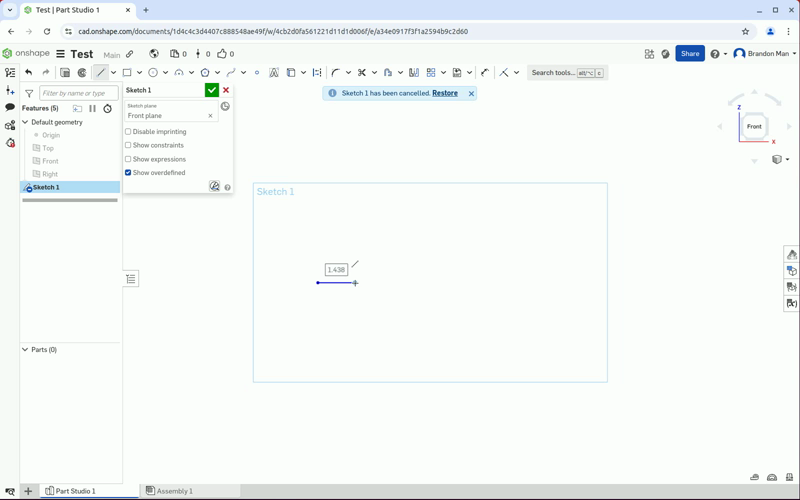
scroll(-6)
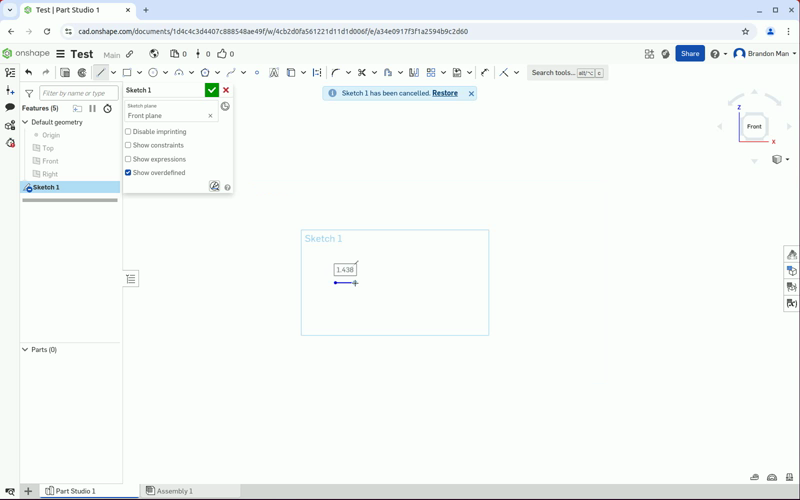
scroll(-6)
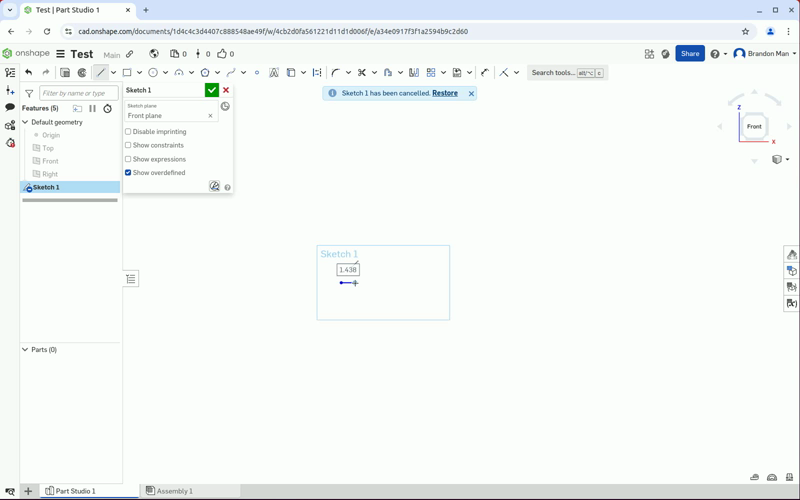
scroll(-6)
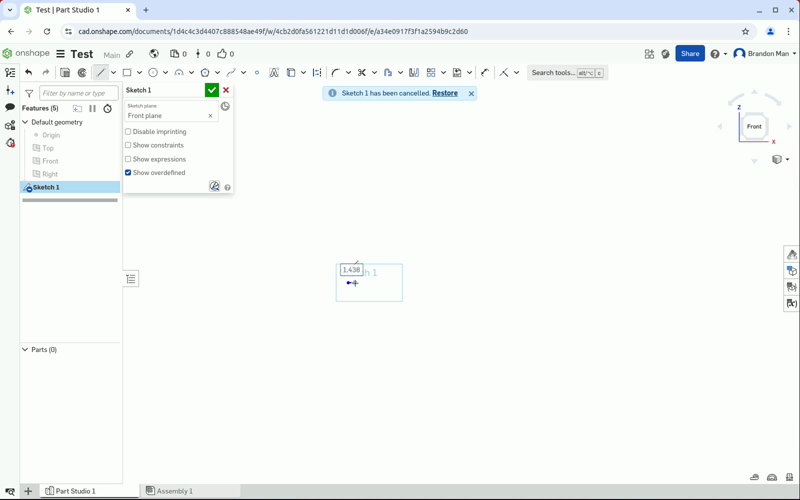
key_up(shift)
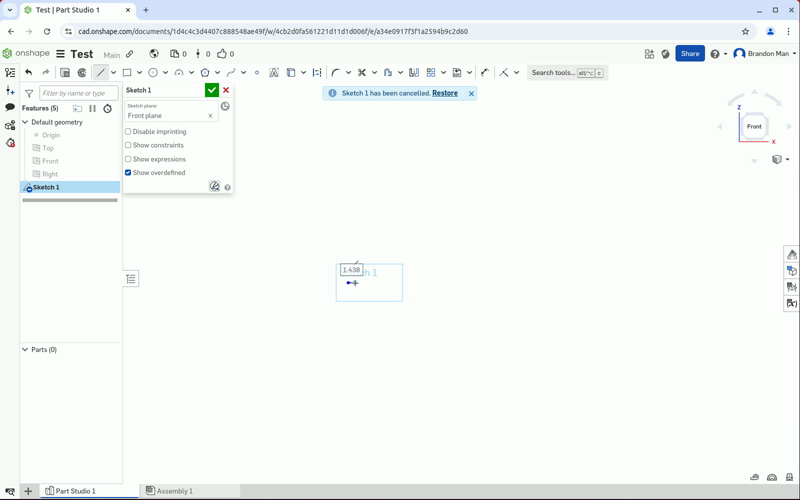
key_down(shift)
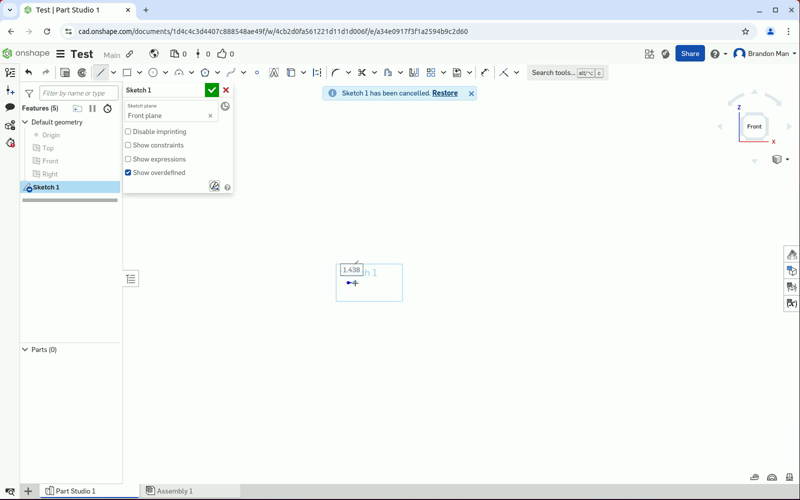
mouse_move(564, 282)
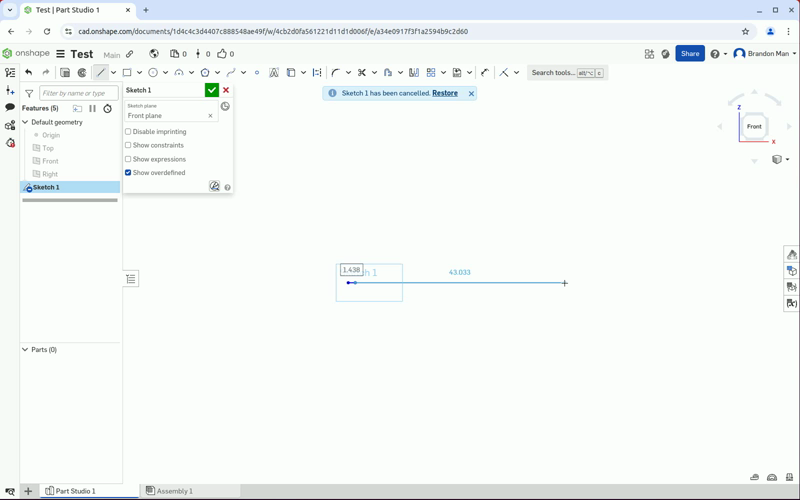
click(564, 282)
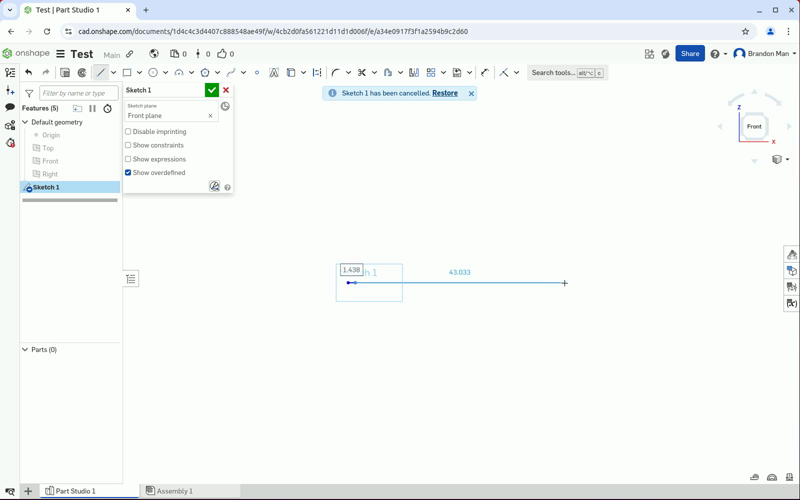
key_up(shift)
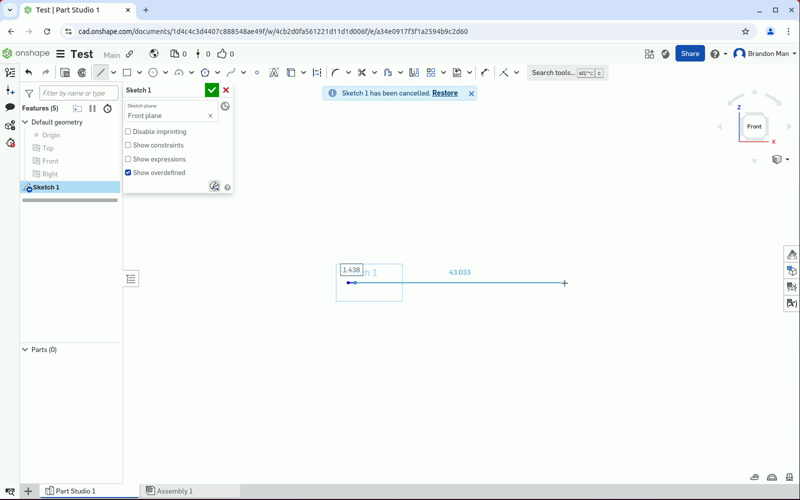
key_down(shift)
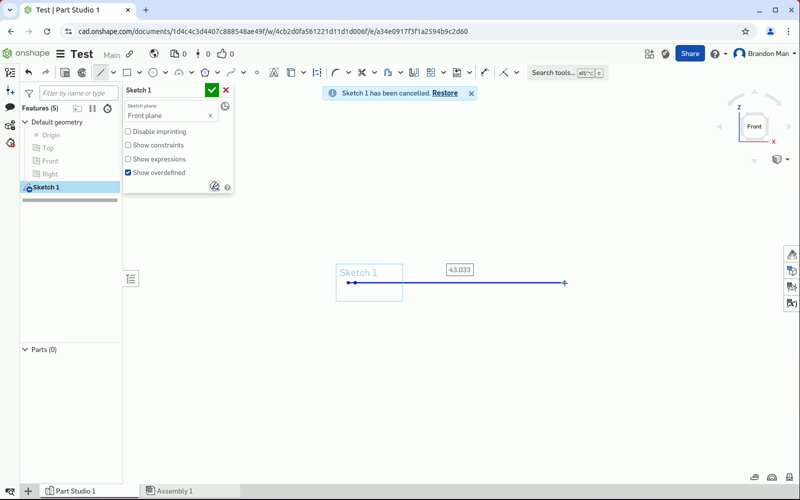
mouse_move(589, 282)
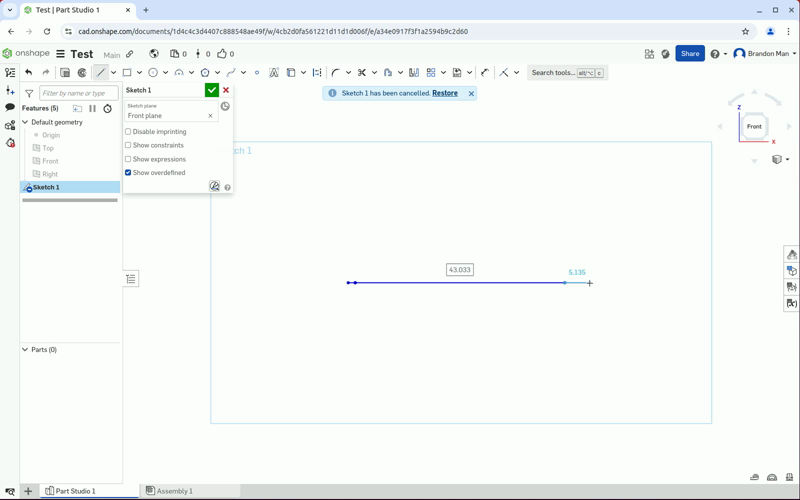
mouse_move(572, 282)
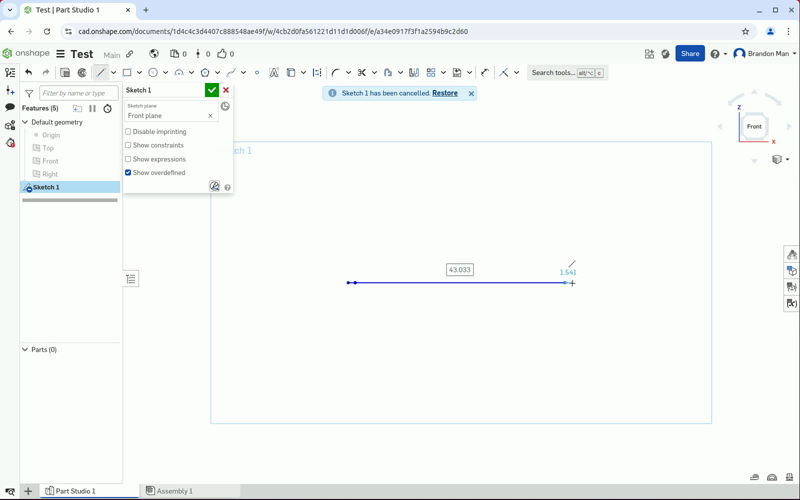
scroll(6)
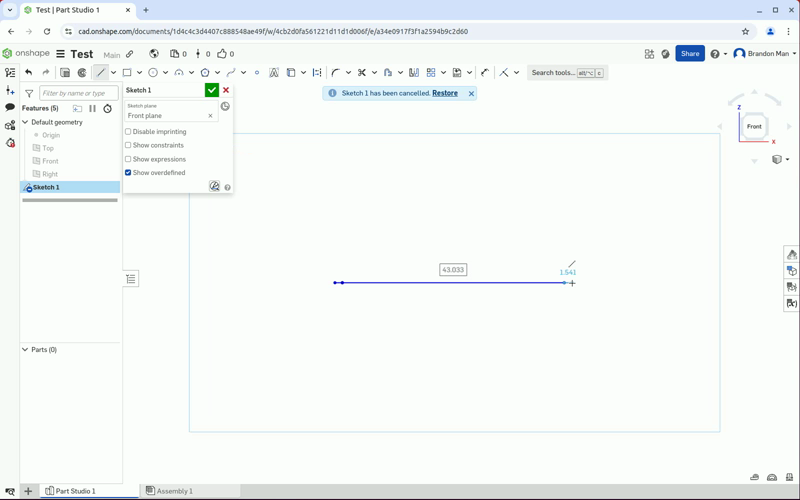
scroll(6)
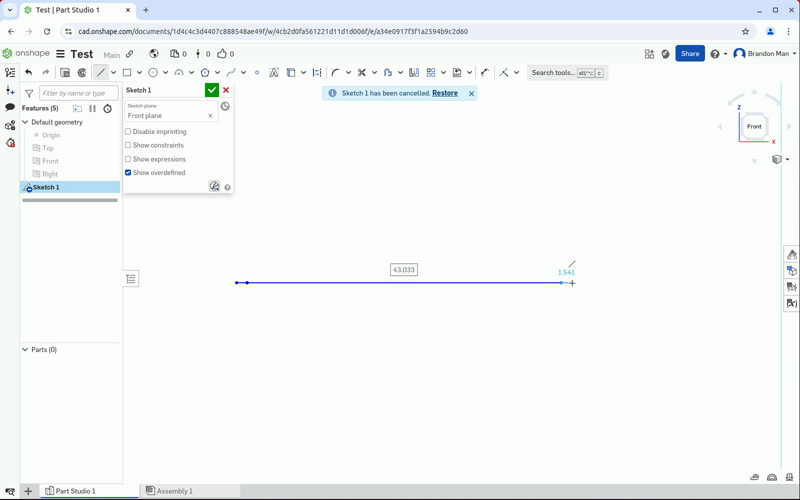
scroll(6)
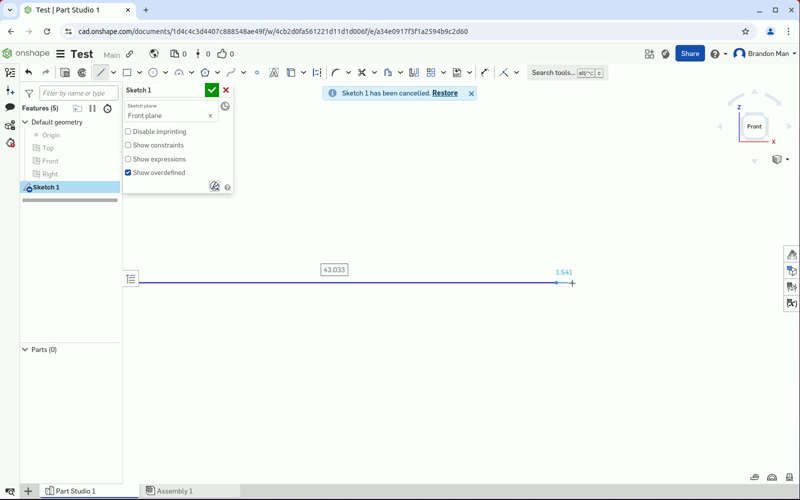
scroll(6)
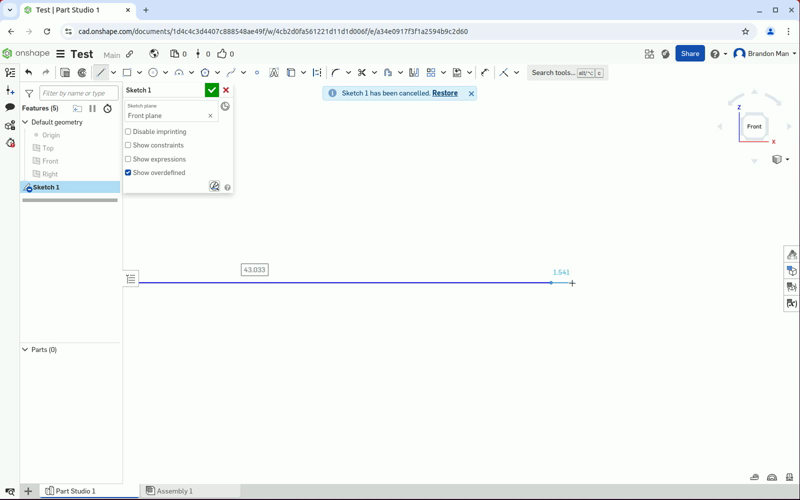
scroll(6)
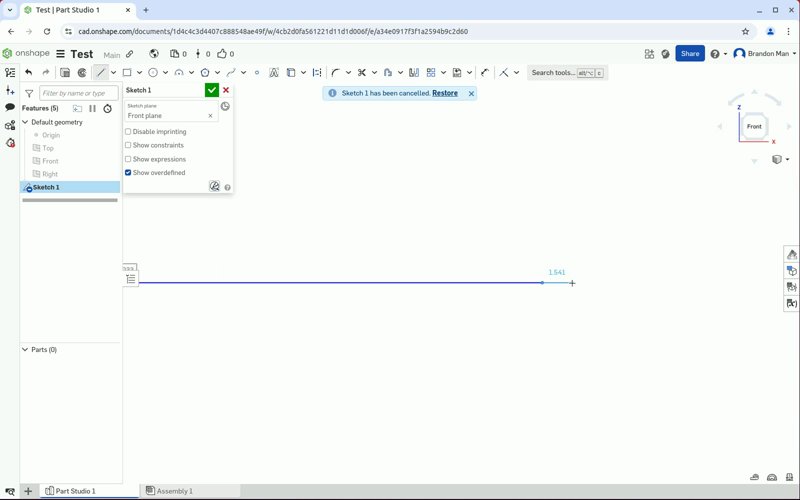
scroll(6)
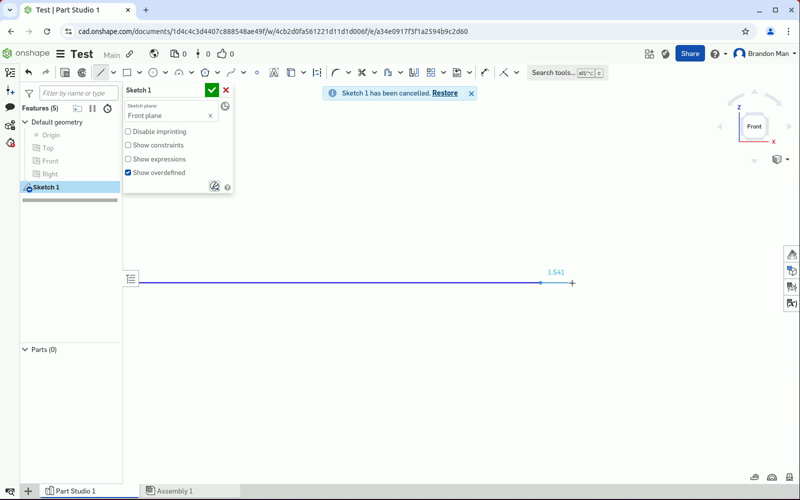
scroll(6)
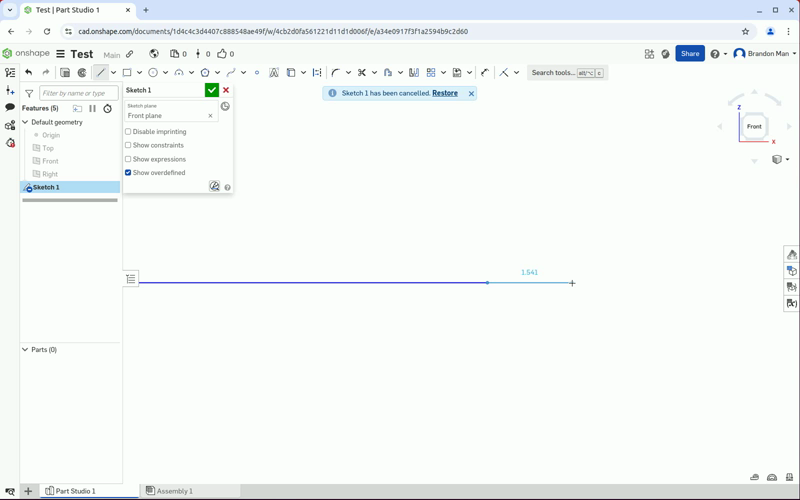
click(572, 282)
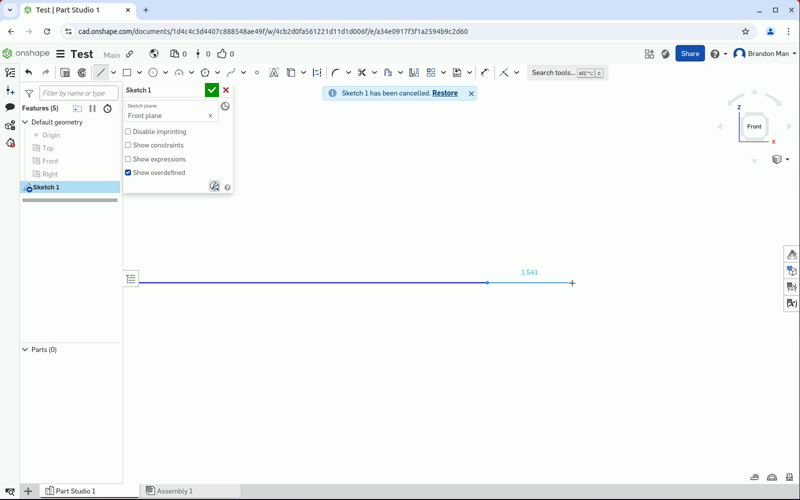
scroll(-6)
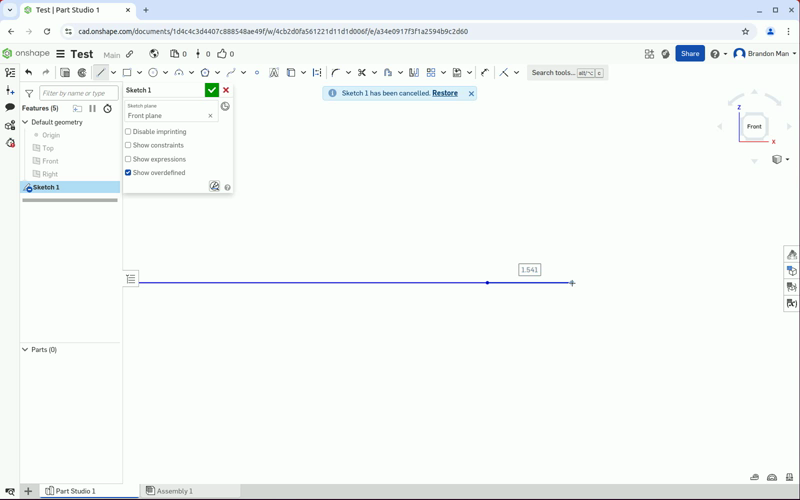
scroll(-6)
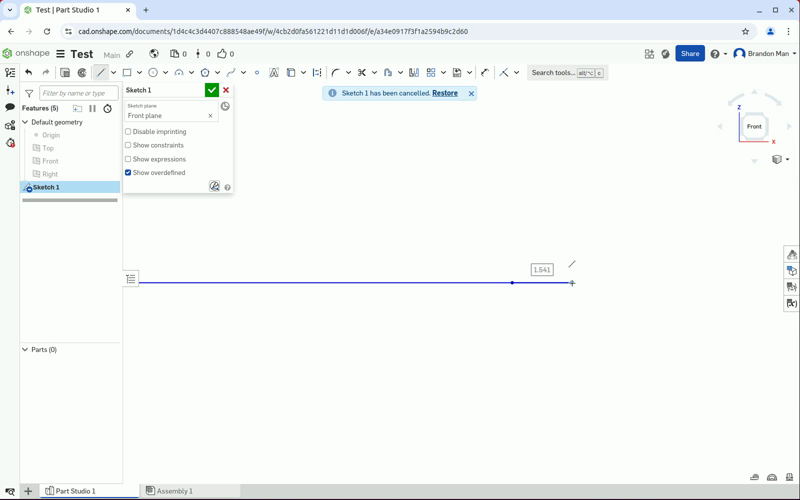
scroll(-6)
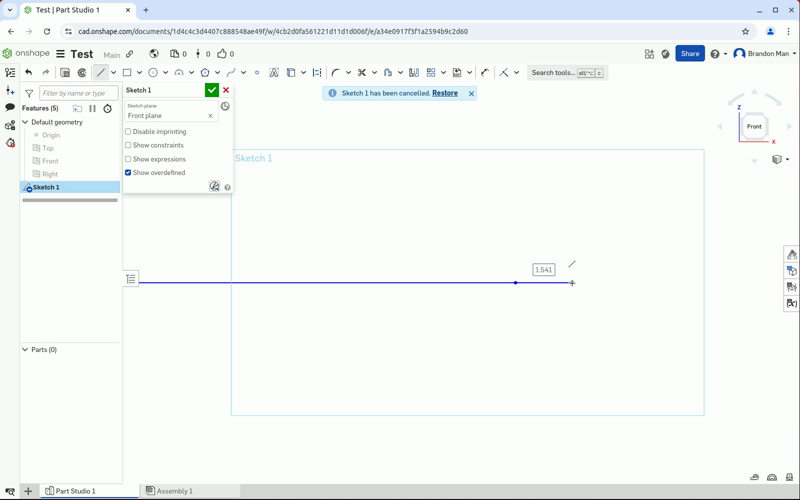
scroll(-6)
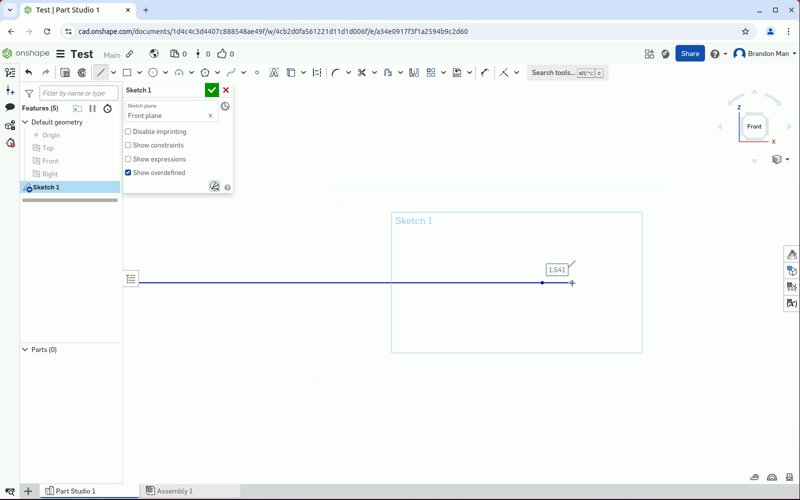
scroll(-6)
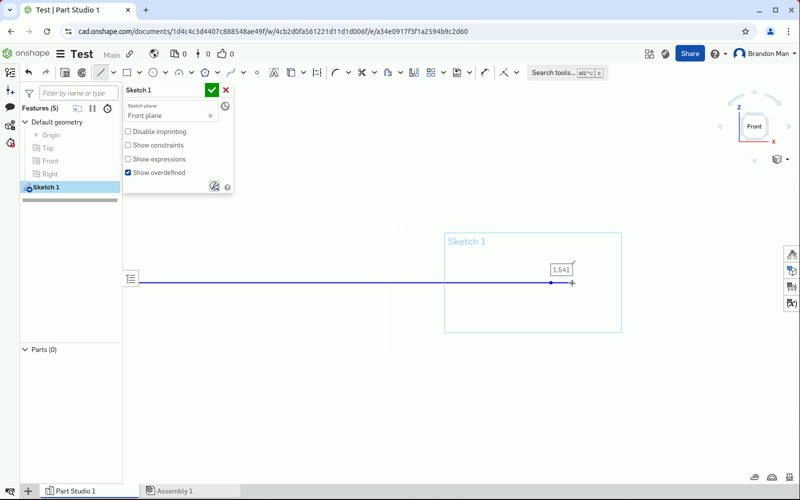
scroll(-6)
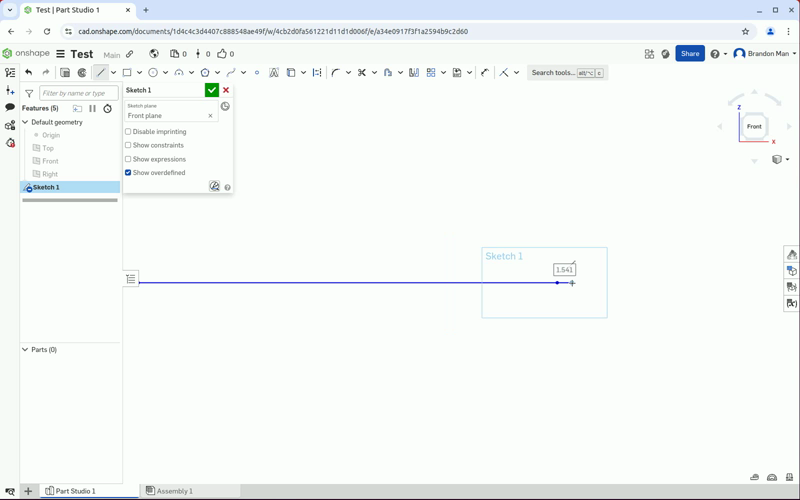
scroll(-6)
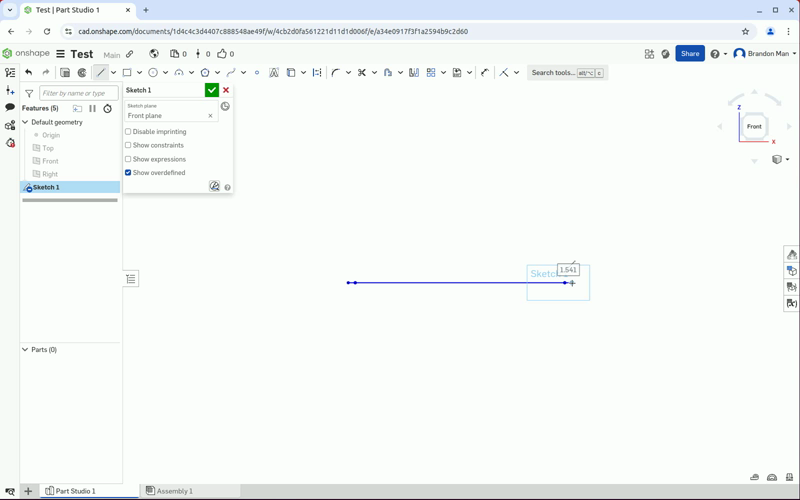
key_up(shift)
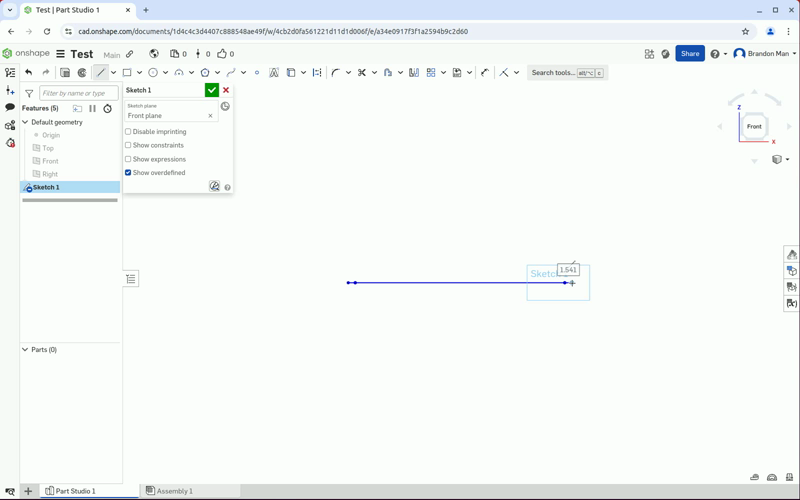
key_down(shift)
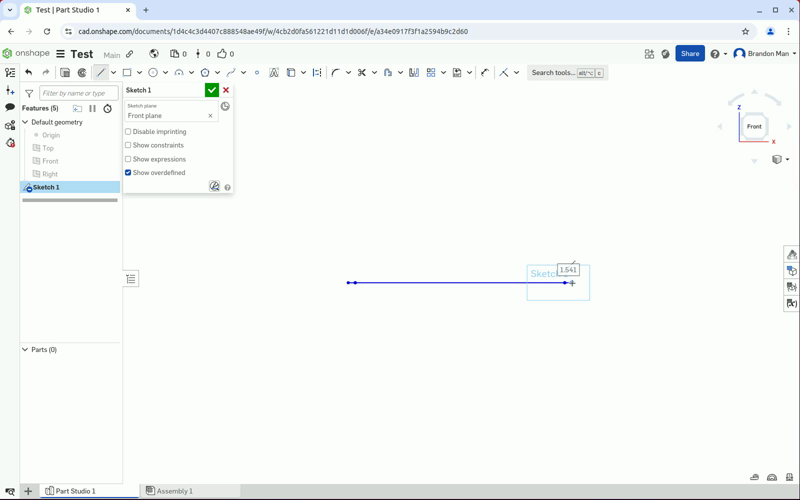
mouse_move(589, 282)
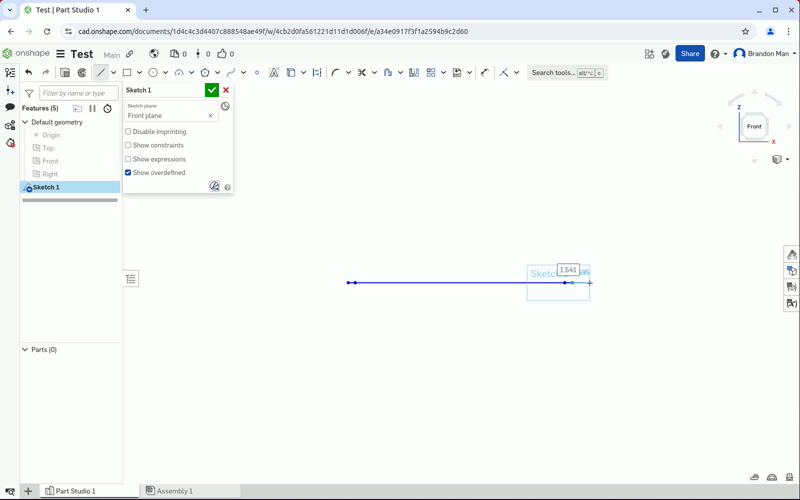
mouse_move(572, 247)
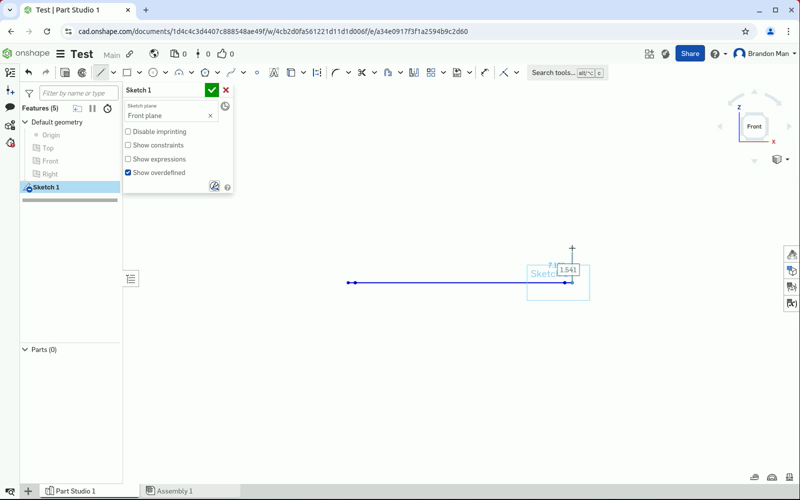
click(572, 247)
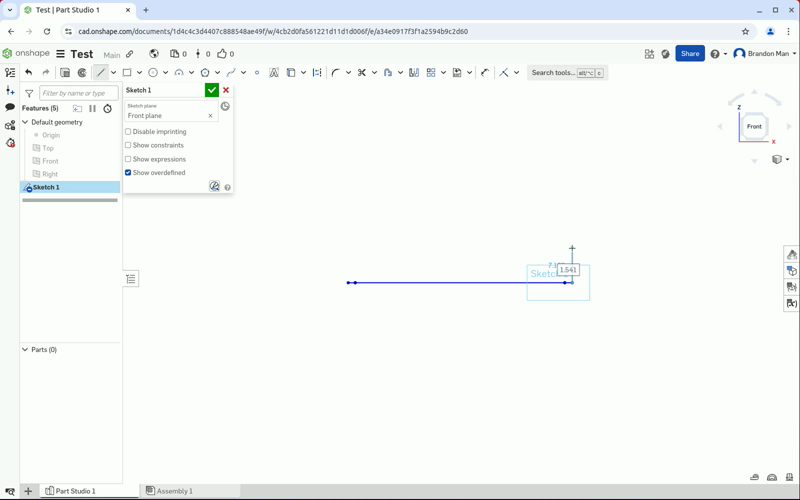
key_up(shift)
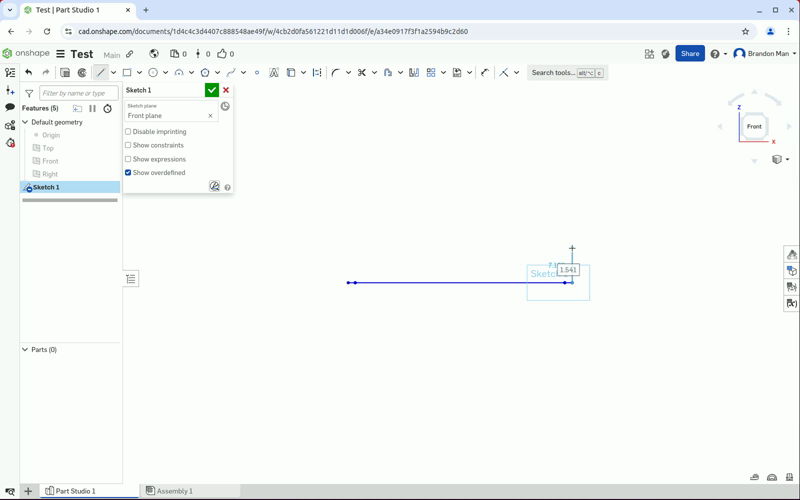
key_down(shift)
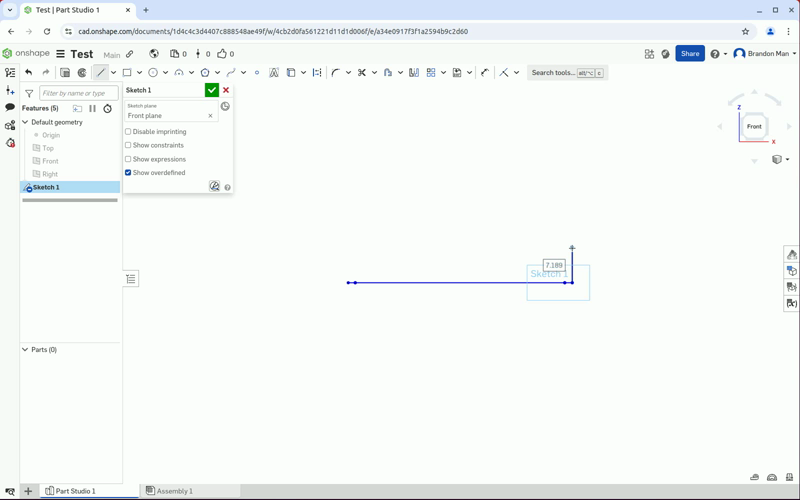
mouse_move(589, 247)
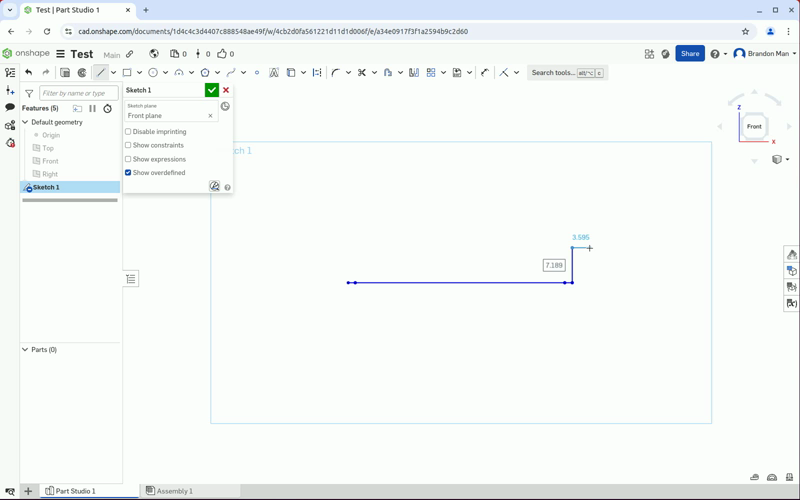
mouse_move(555, 235)
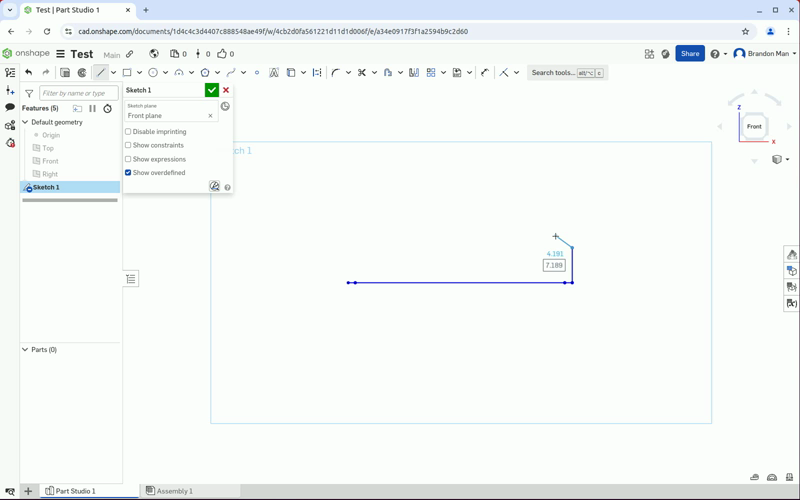
click(555, 235)
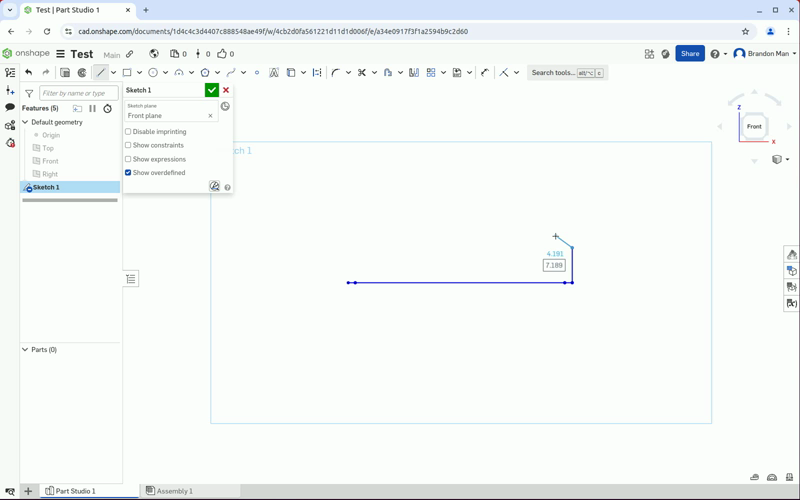
key_up(shift)
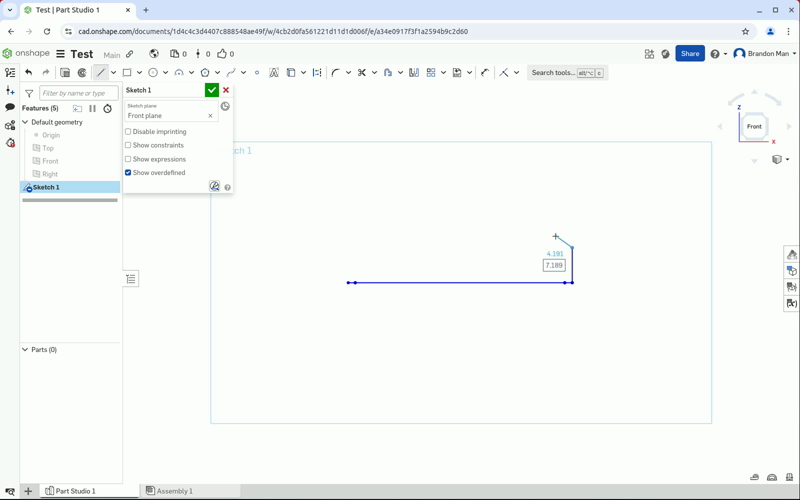
key_down(shift)
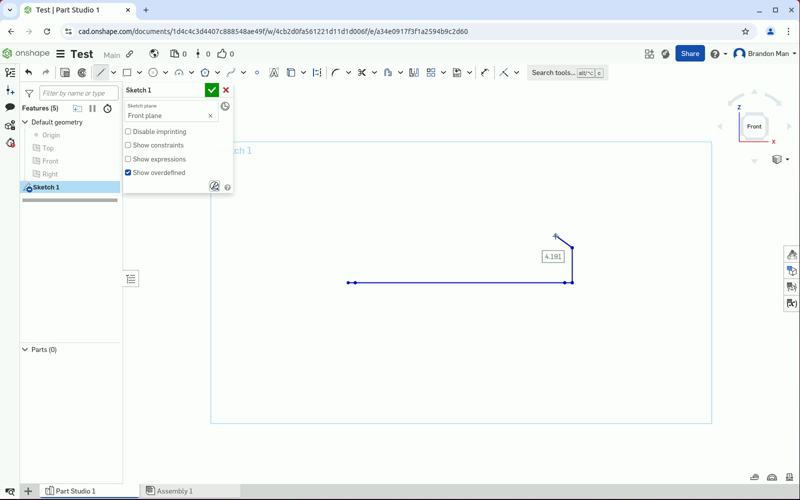
mouse_move(435, 235)
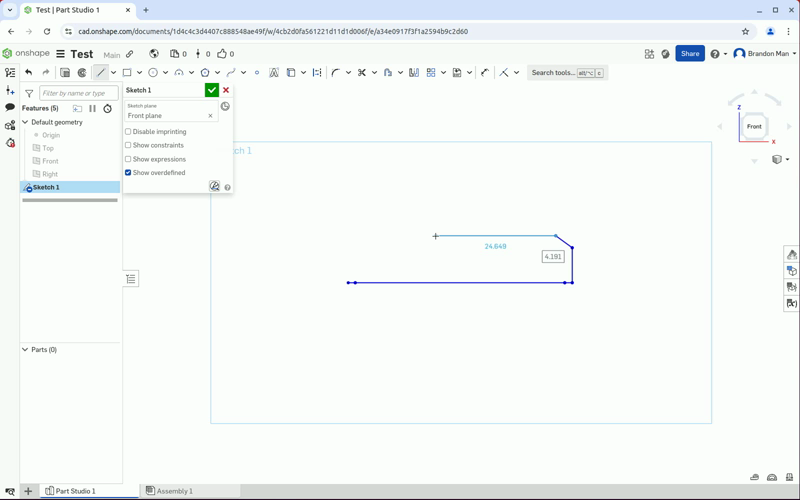
click(435, 235)
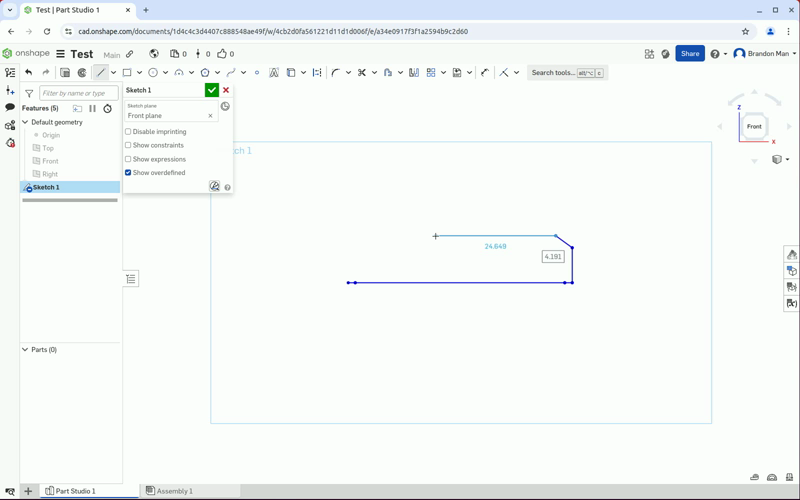
key_up(shift)
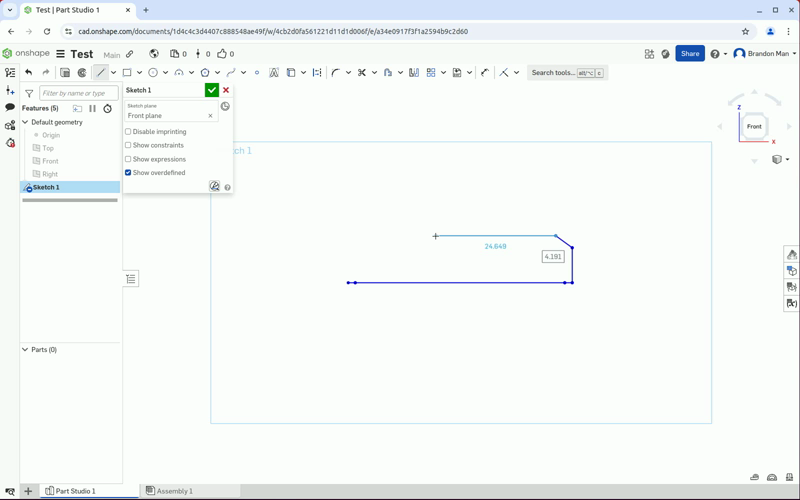
key_down(shift)
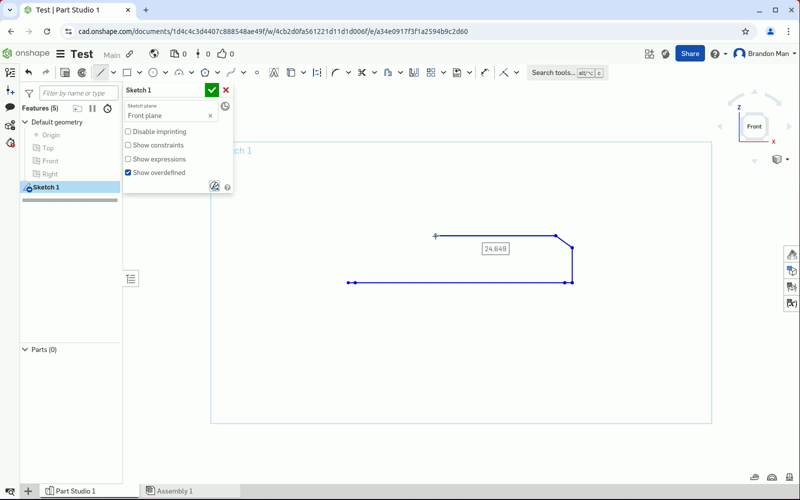
mouse_move(348, 247)
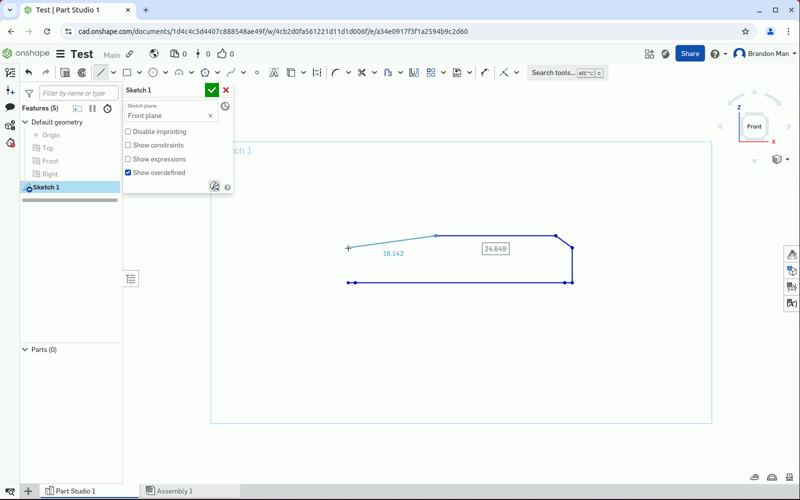
click(348, 247)
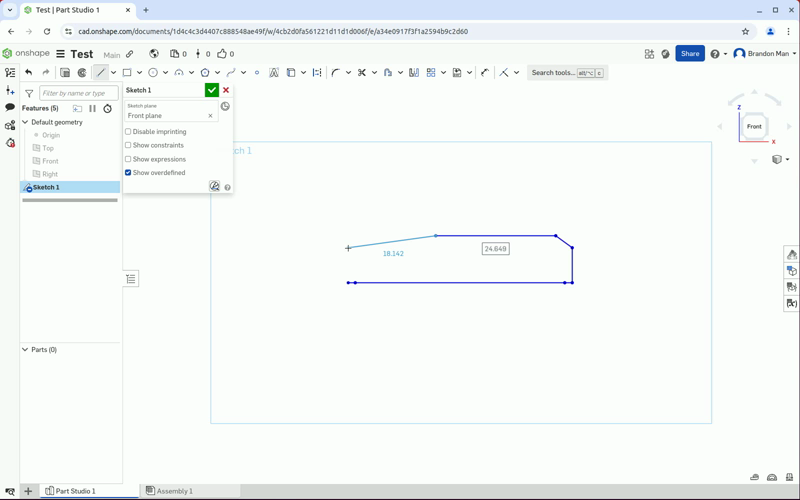
key_up(shift)
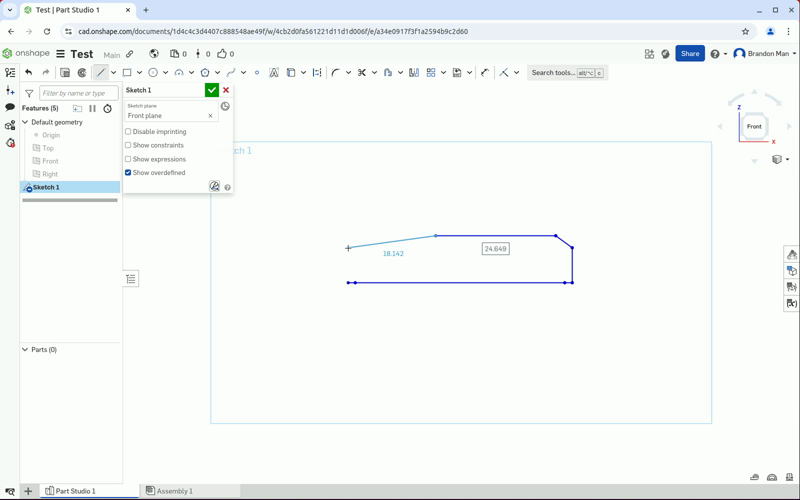
mouse_move(378, 247)
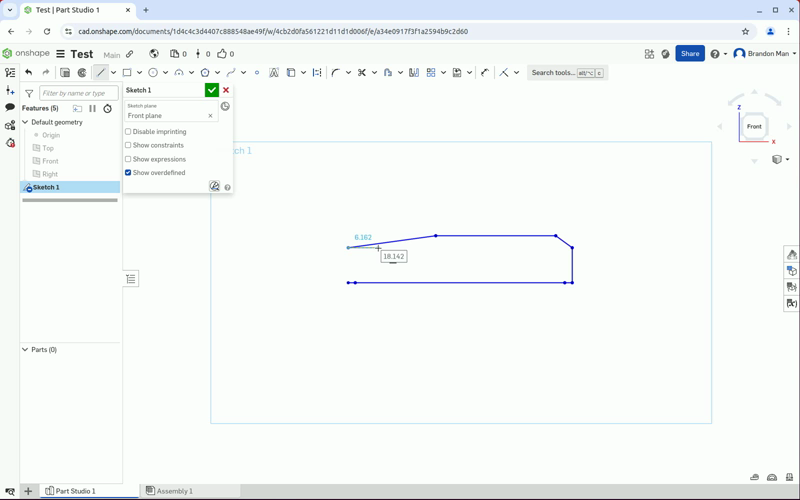
key_down(shift)
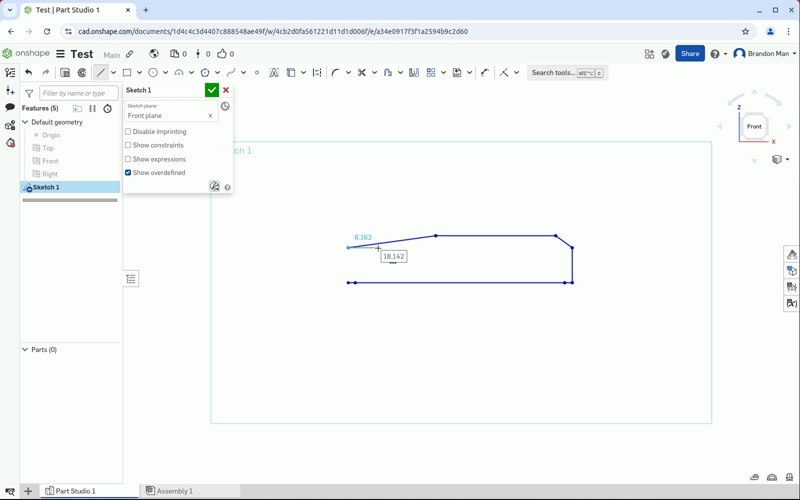
mouse_move(348, 282)
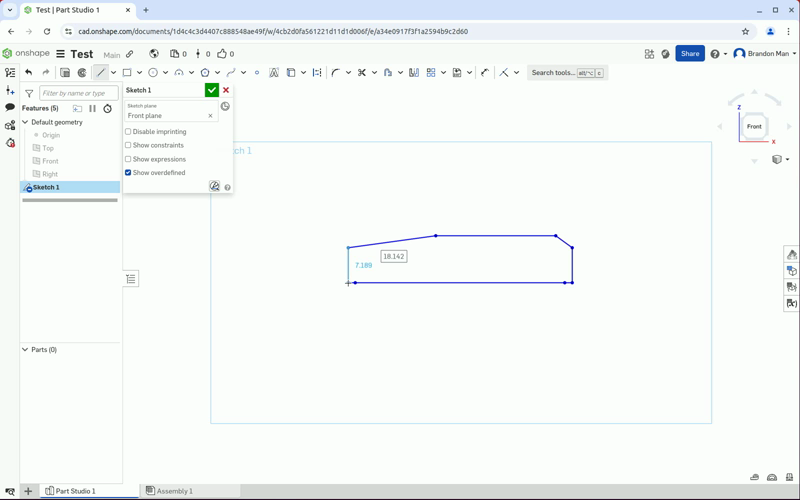
key_up(shift)
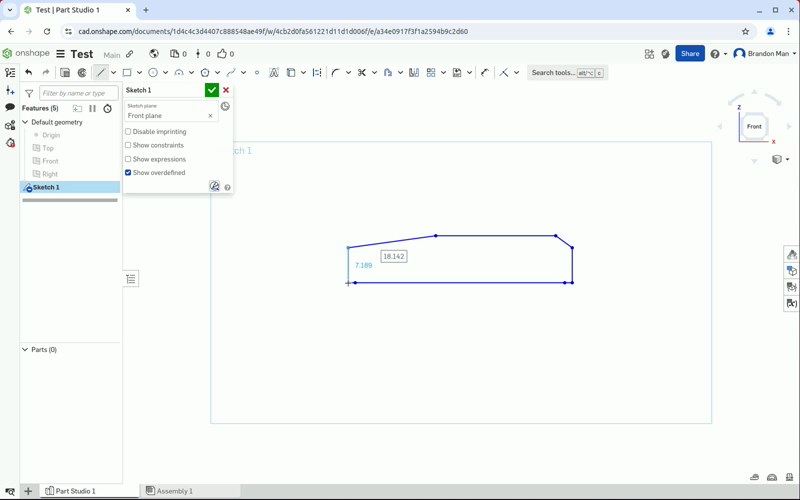
click(348, 282)
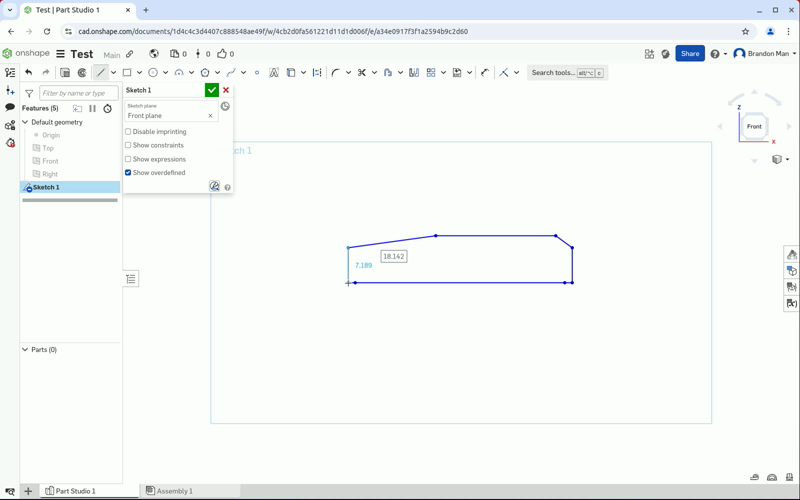
key(esc)
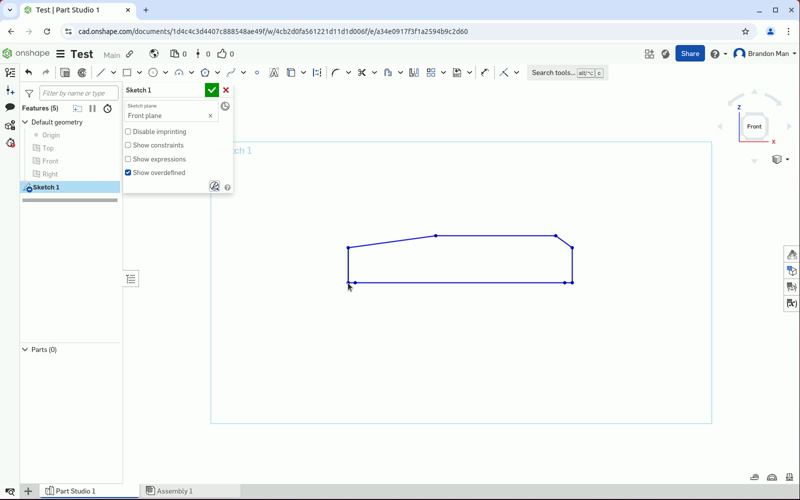
mouse_move(450, 256)
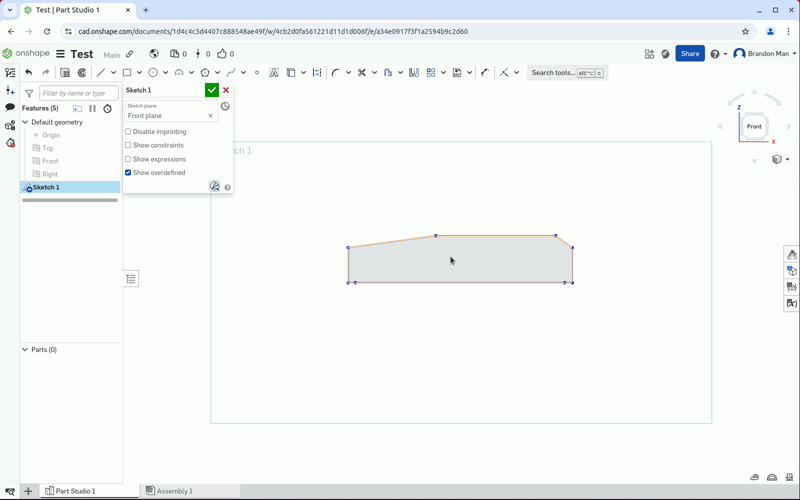
click(450, 256)
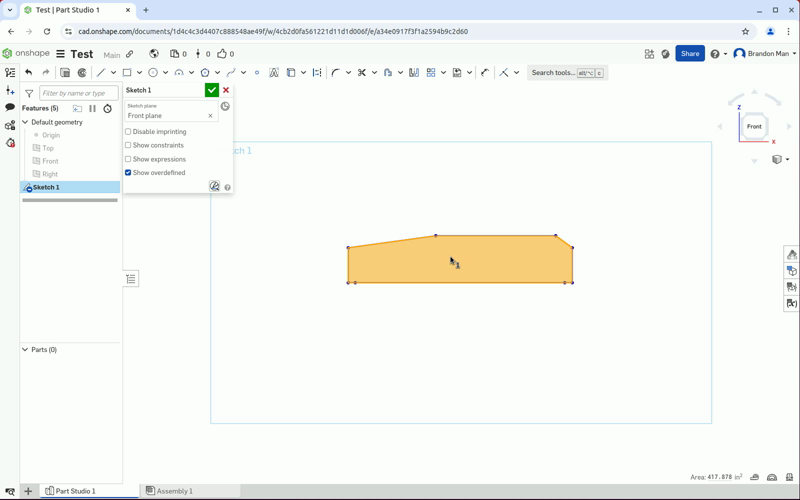
mouse_move(73, 352)
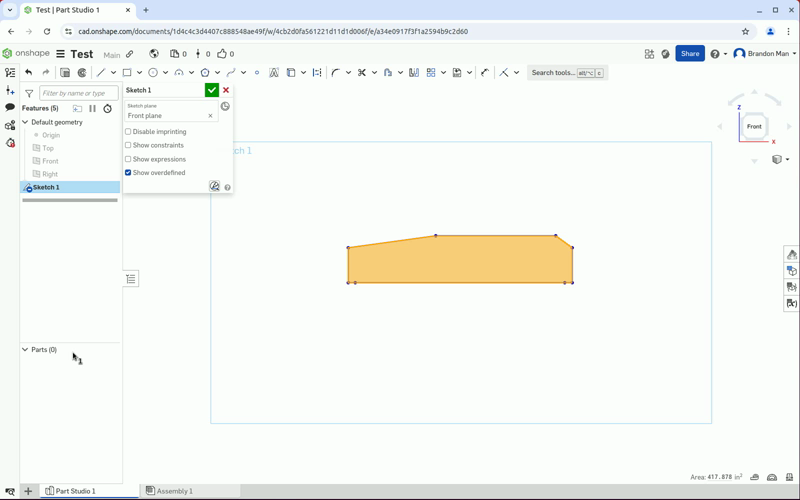
key(shift+y)
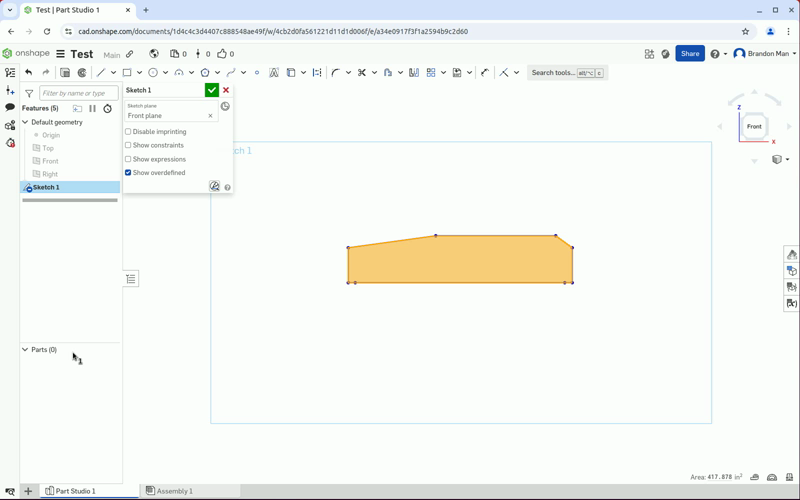
key(shift+e)
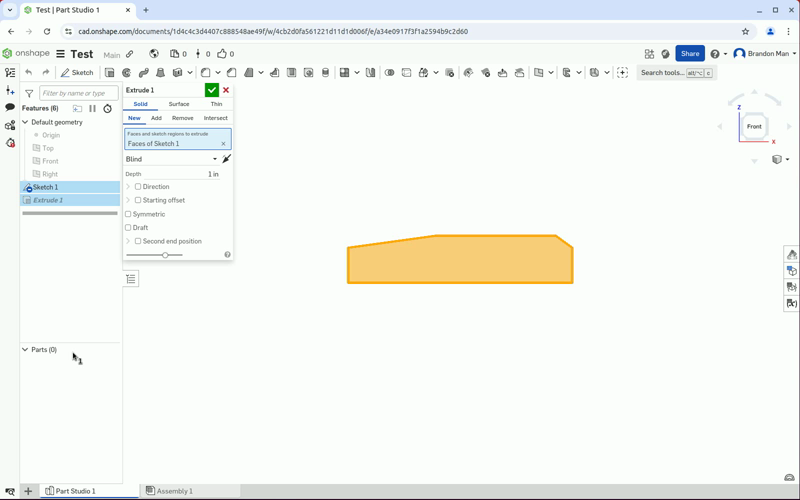
mouse_move(143, 106)
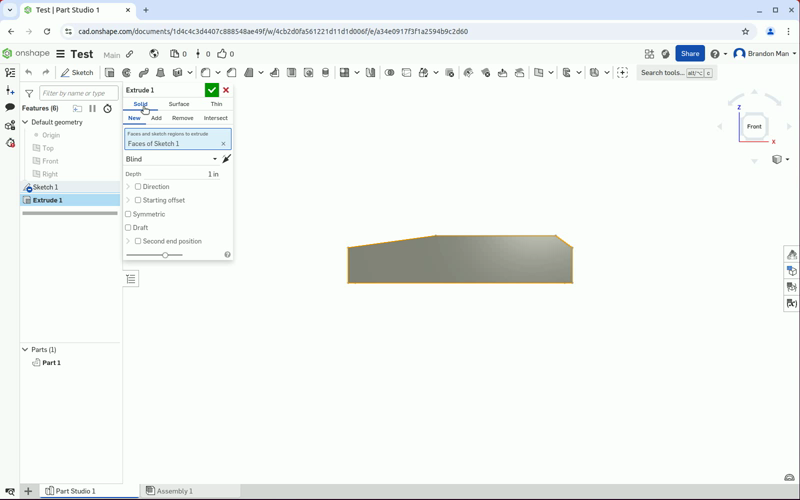
click(143, 106)
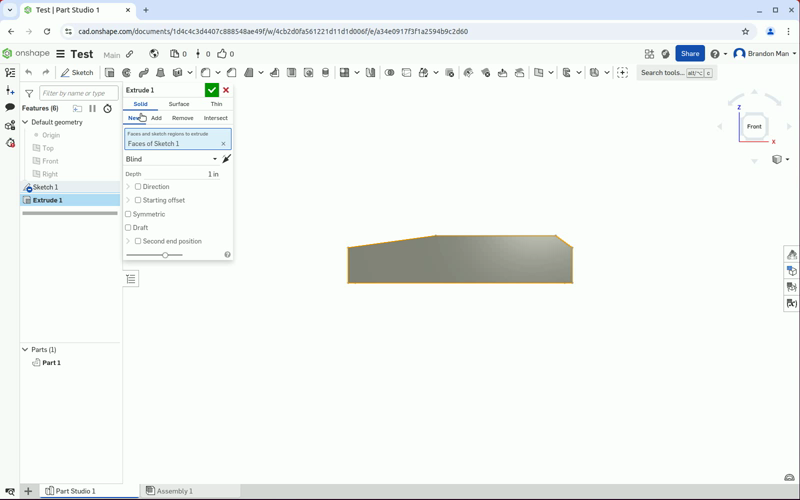
mouse_move(137, 120)
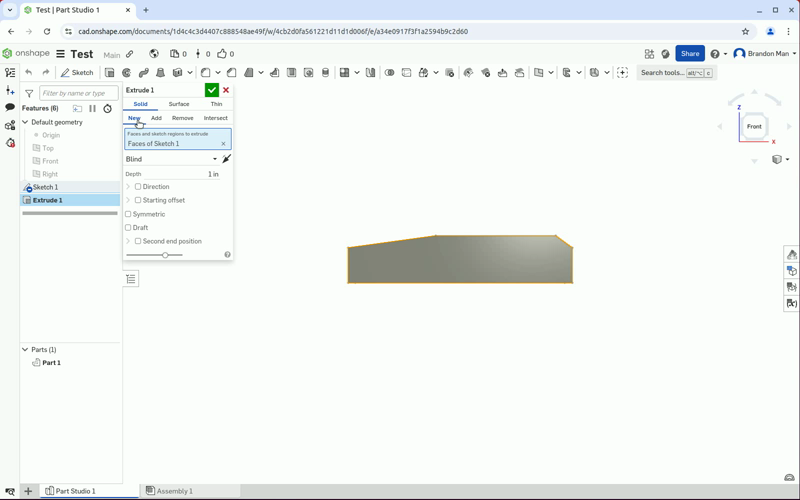
click(137, 120)
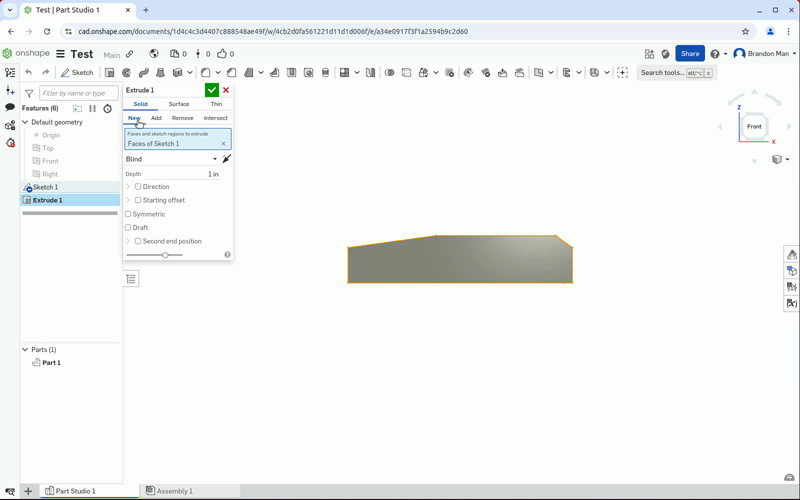
key(tab, 4)
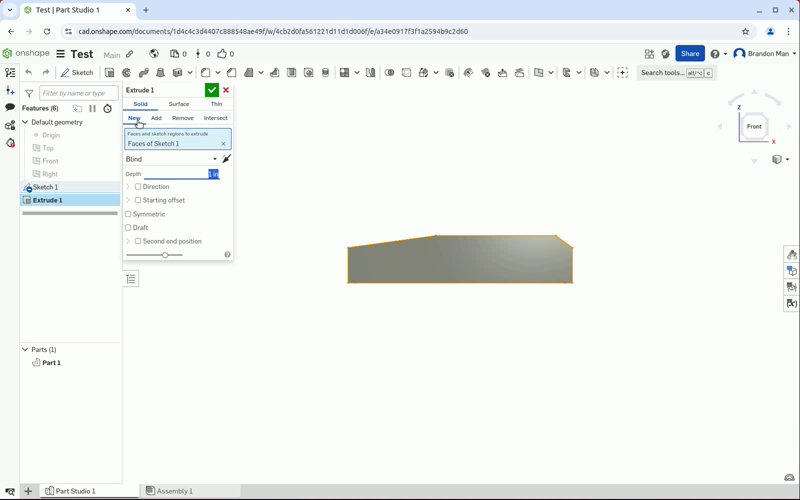
text(-17.812)
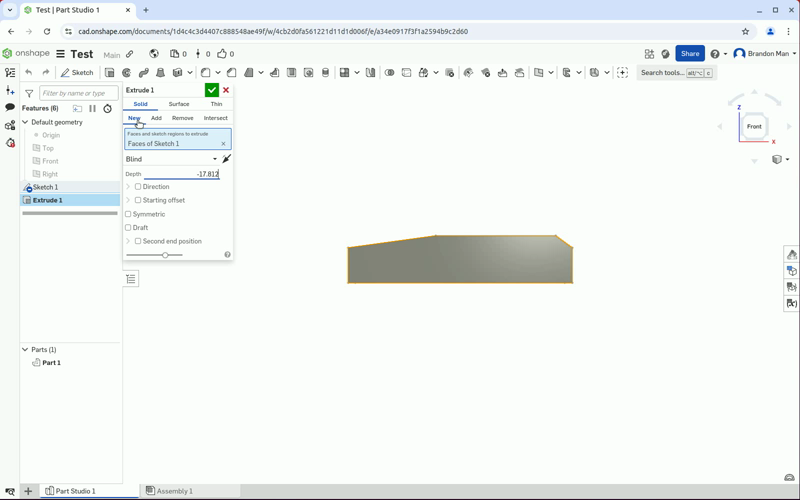
key(tab, 3)
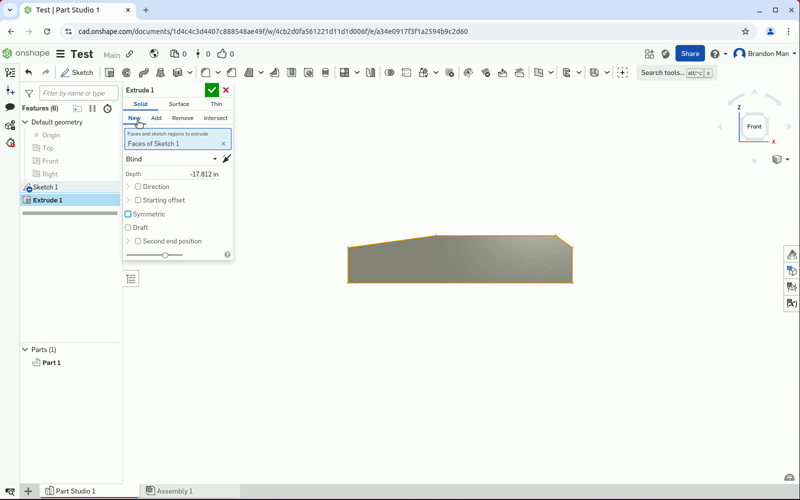
key(space)
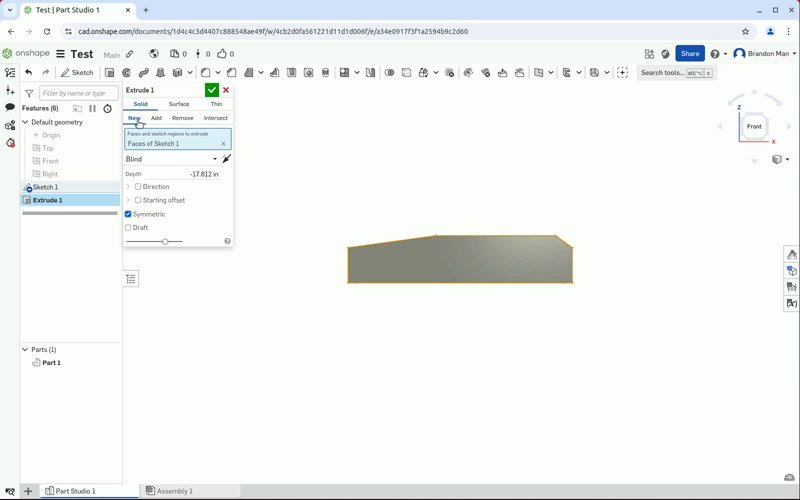
key(enter)
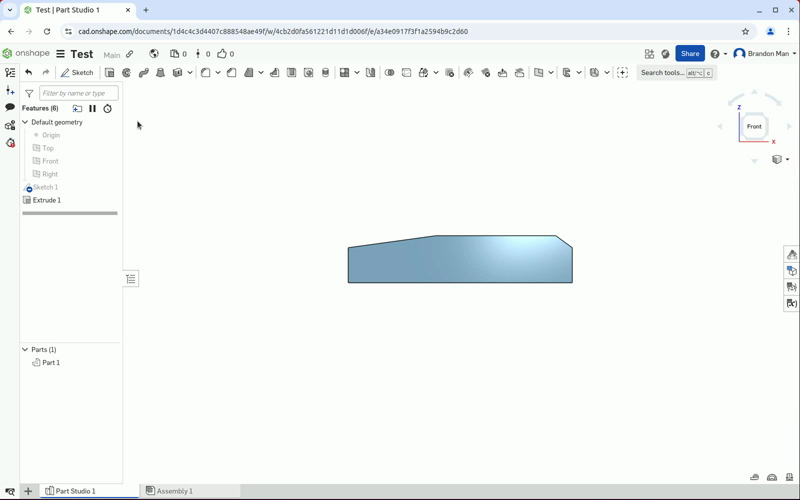
key(shift+h)
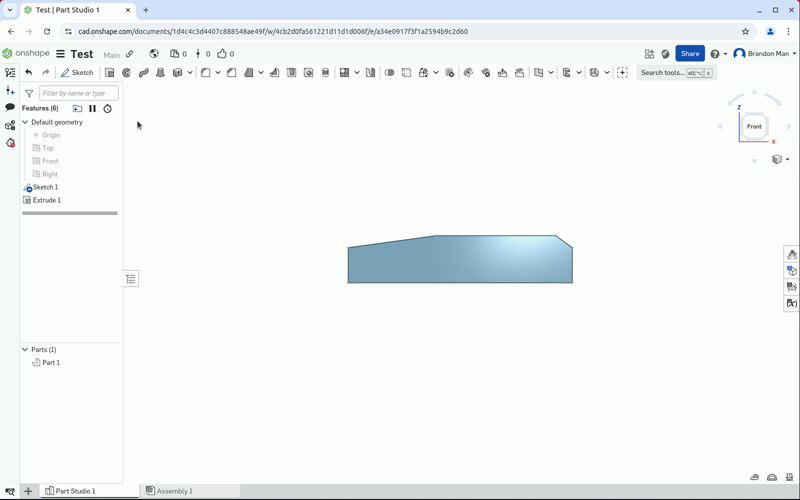
key(shift+h)
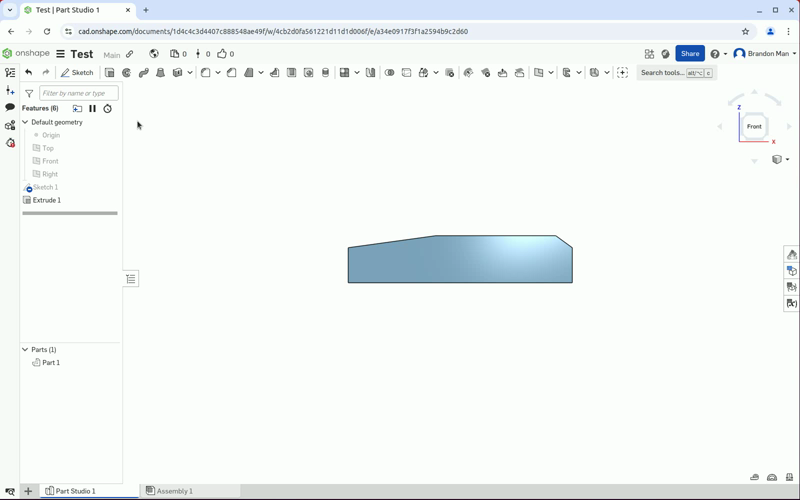
mouse_move(73, 189)
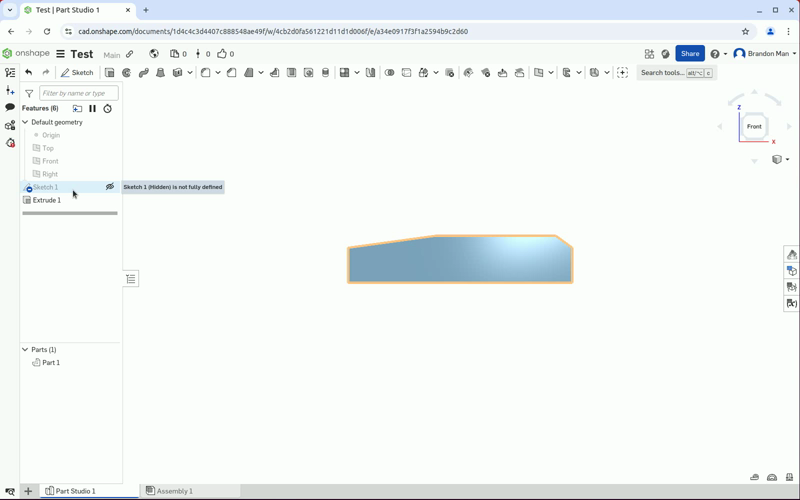
click(73, 189)
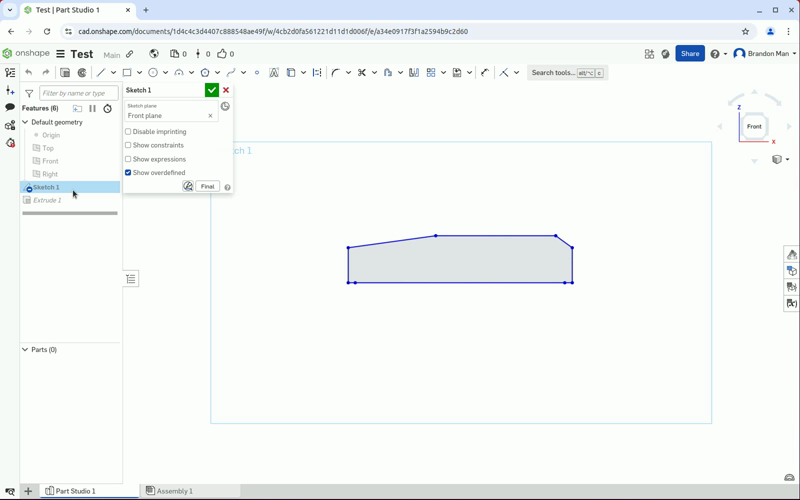
mouse_move(229, 92)
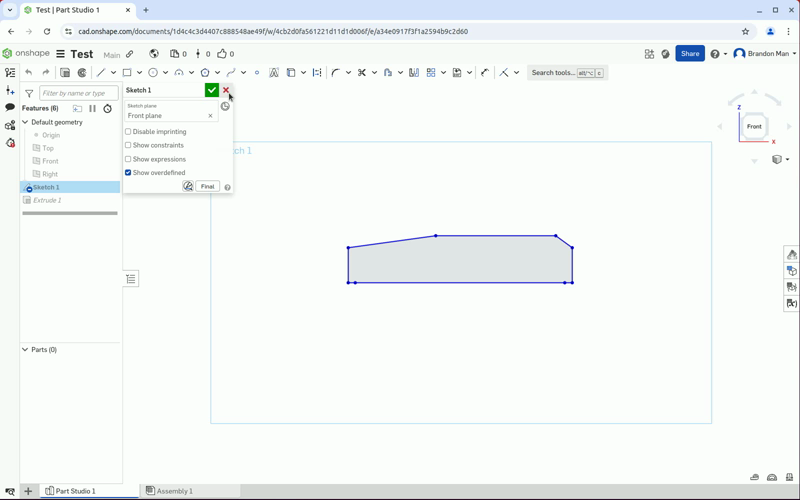
click(229, 92)
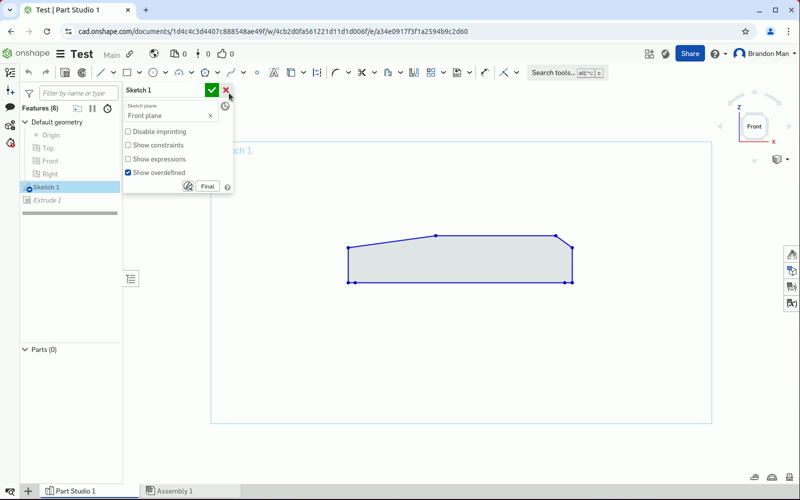
key(shift+s)
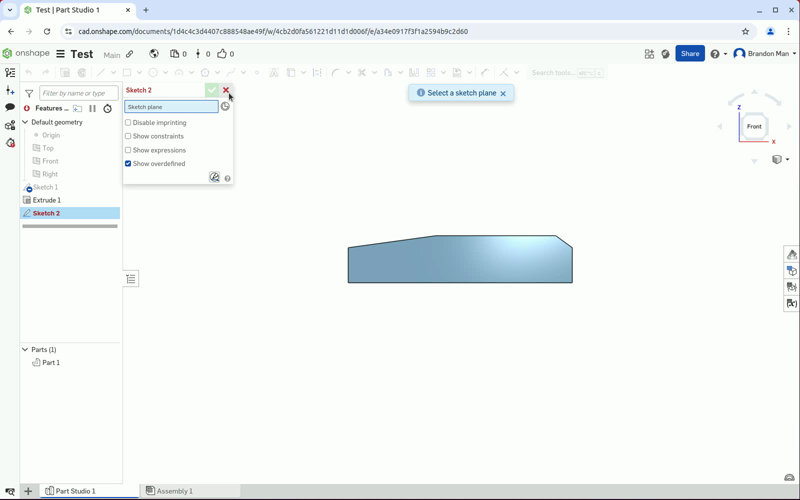
mouse_move(73, 163)
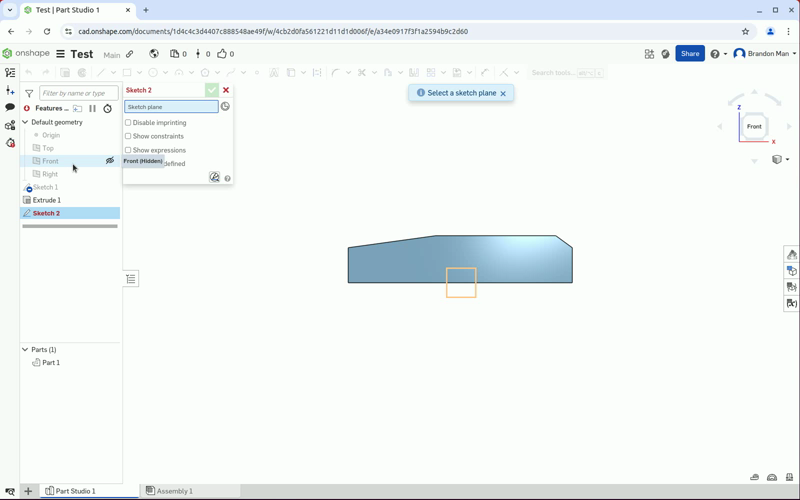
click(73, 163)
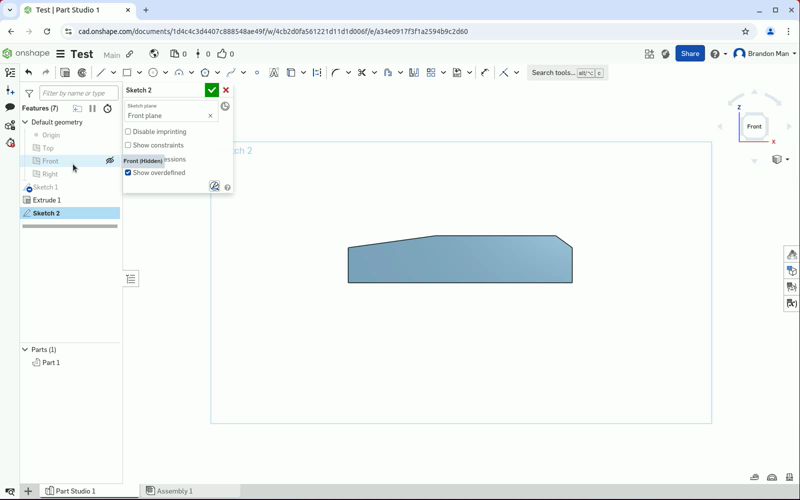
mouse_move(73, 352)
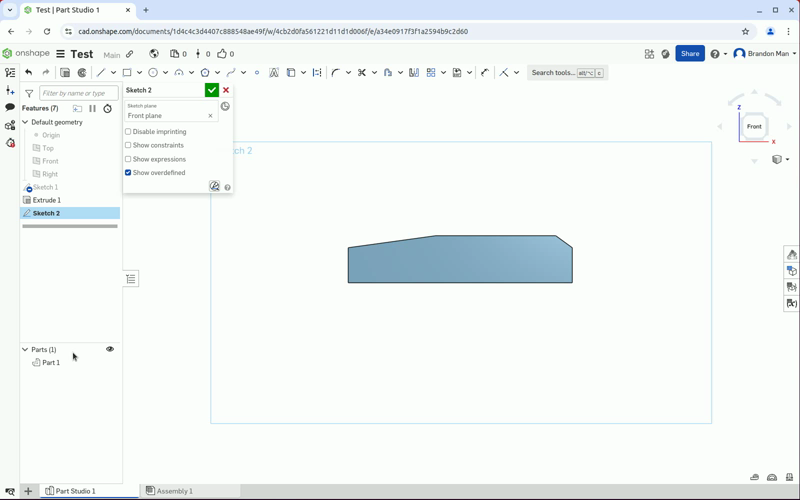
key(y)
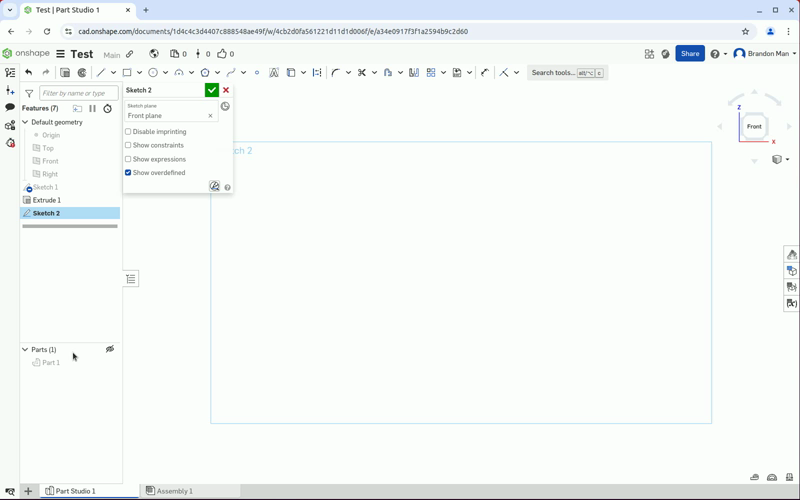
key(l)
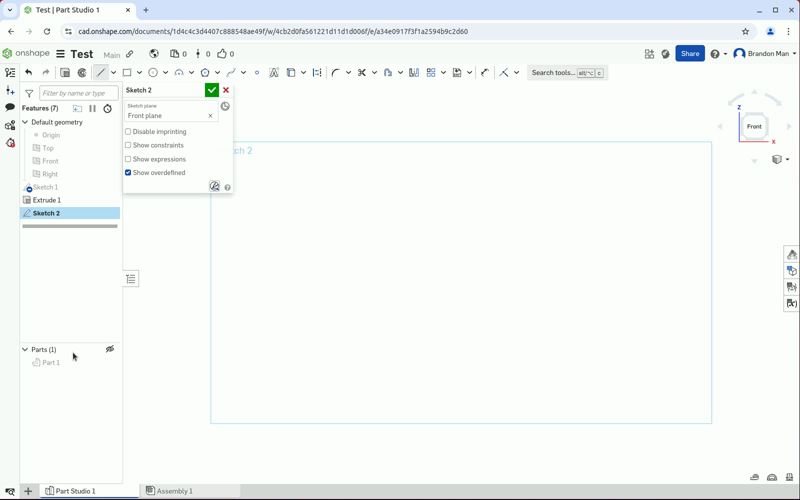
key_down(shift)
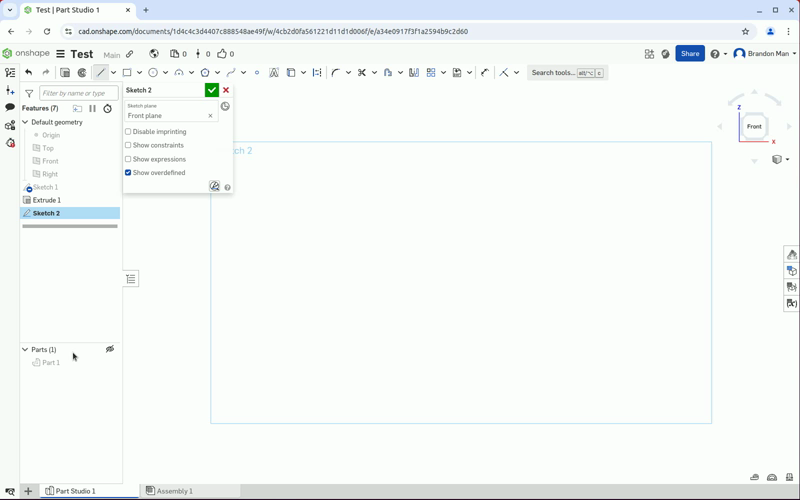
mouse_move(356, 298)
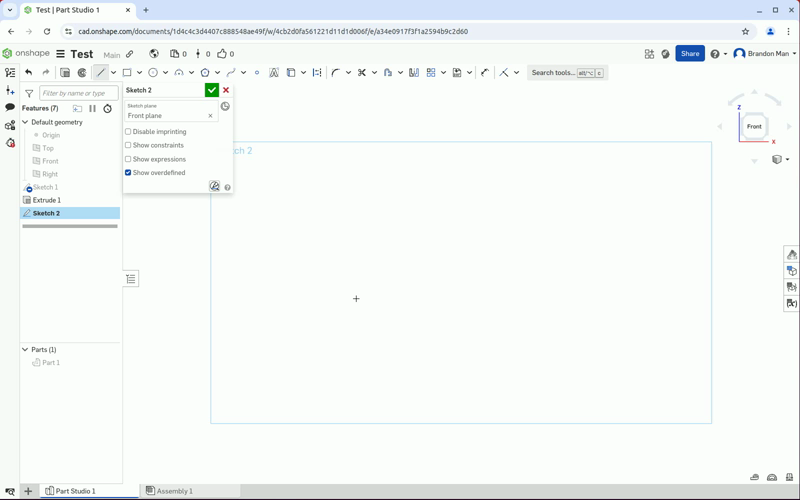
click(356, 298)
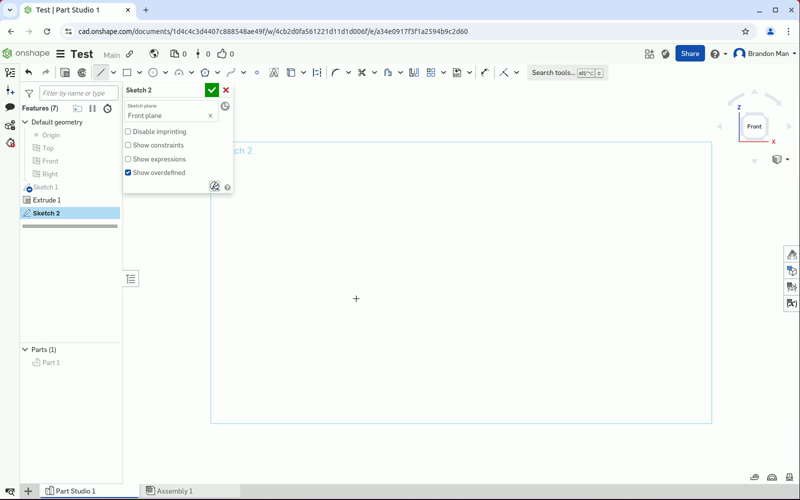
key_up(shift)
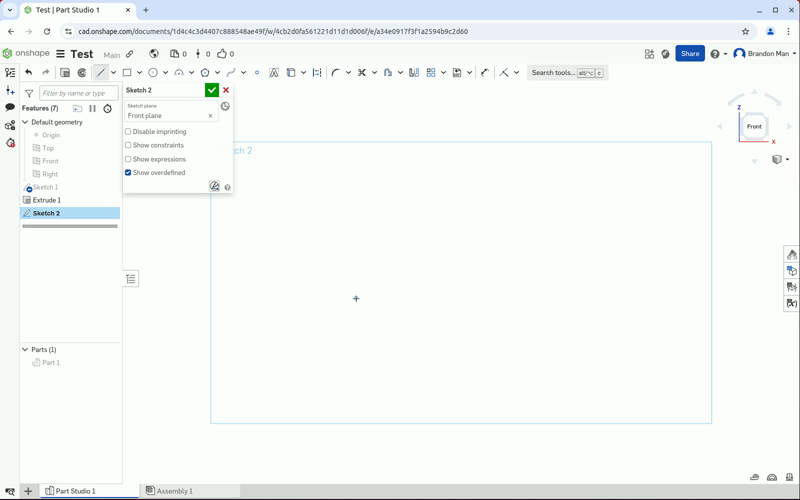
key_down(shift)
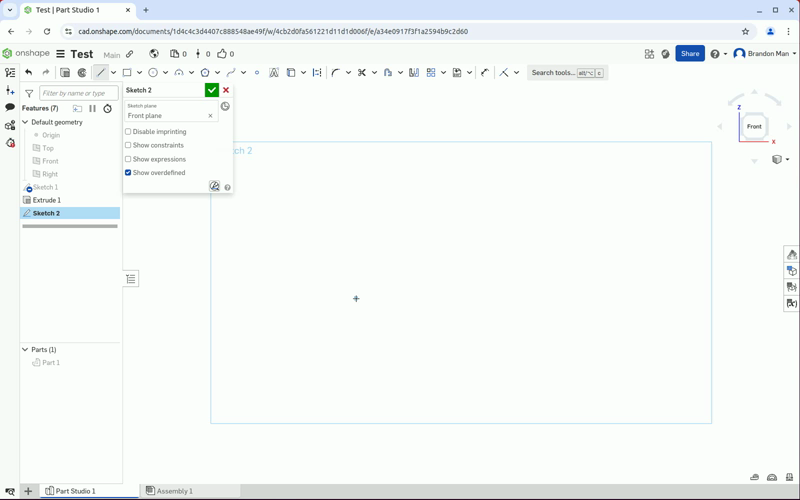
mouse_move(565, 298)
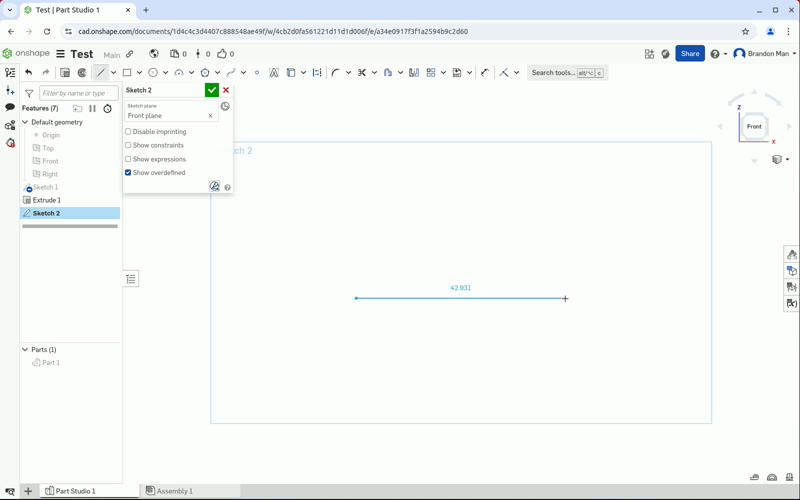
click(565, 298)
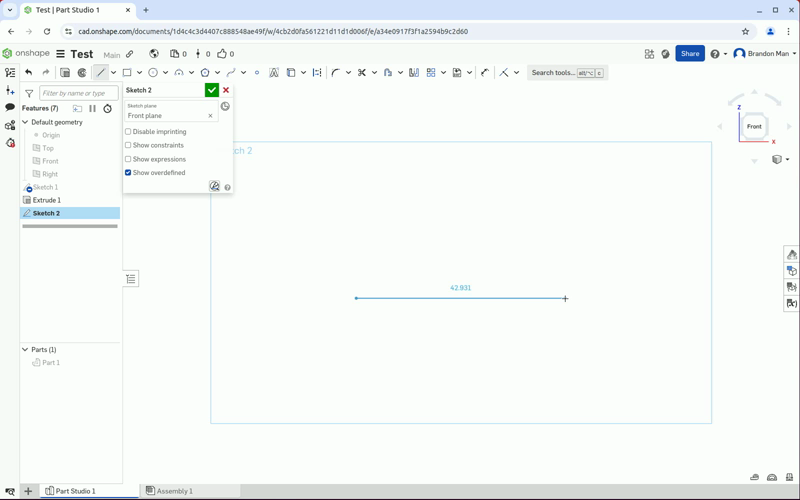
key_up(shift)
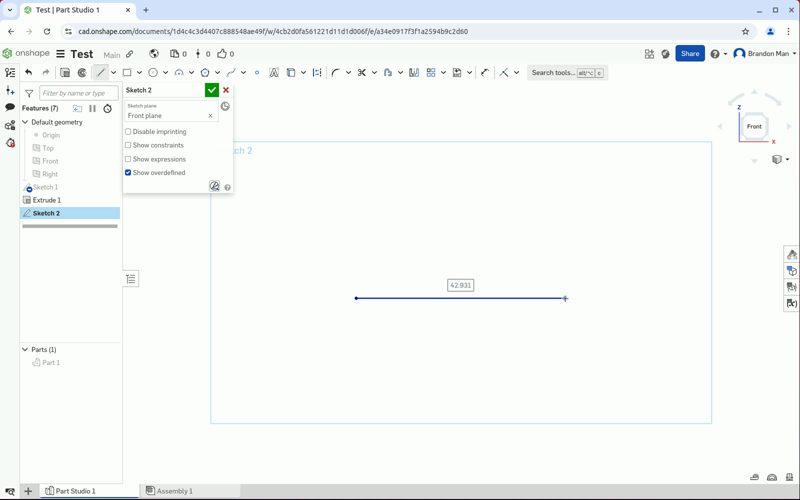
key_down(shift)
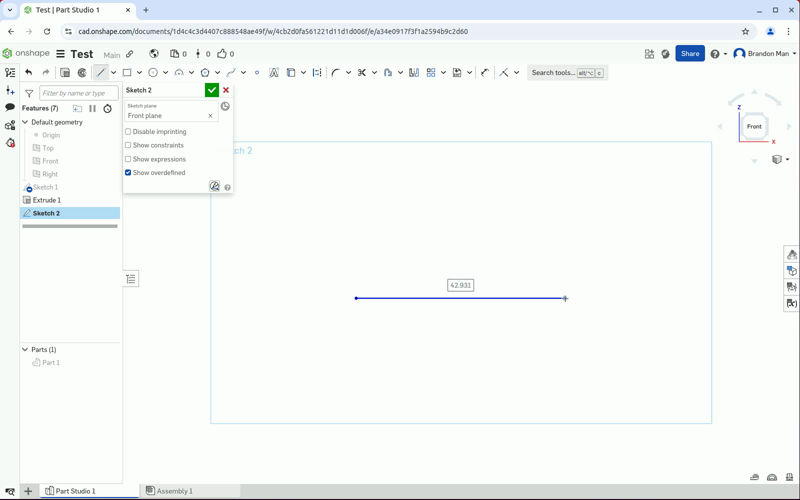
mouse_move(589, 298)
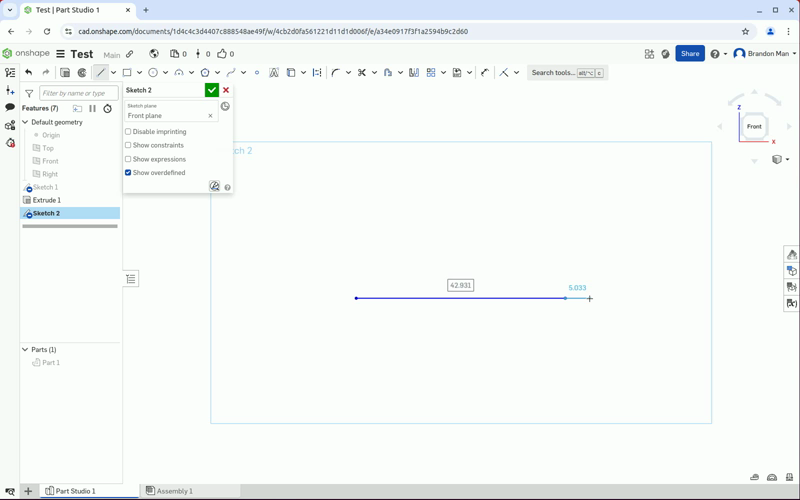
mouse_move(565, 282)
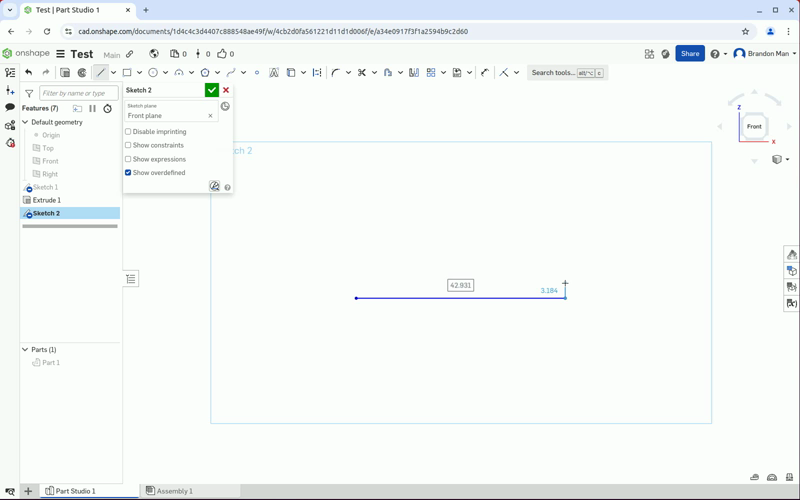
click(565, 282)
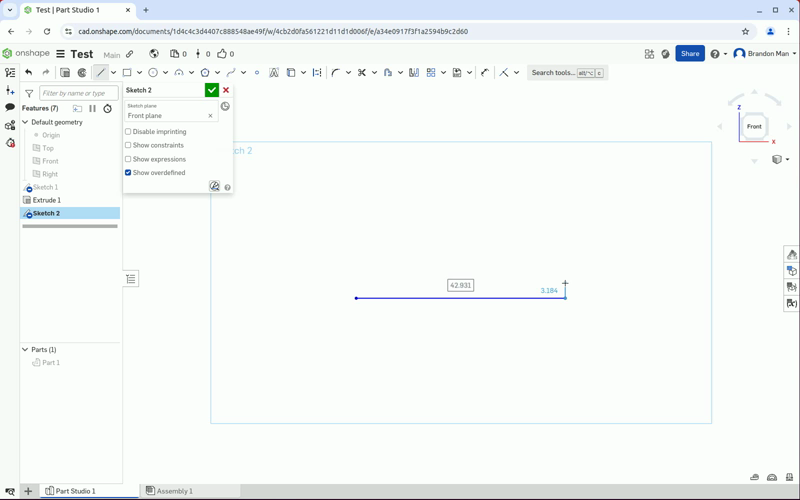
key_up(shift)
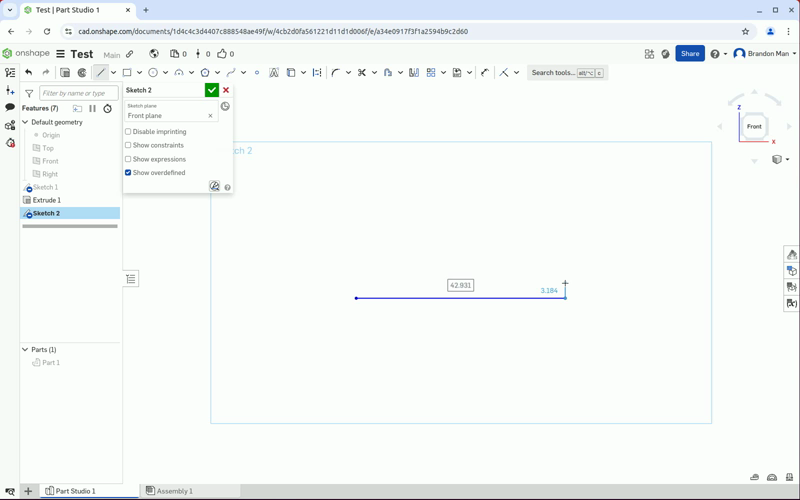
key_down(shift)
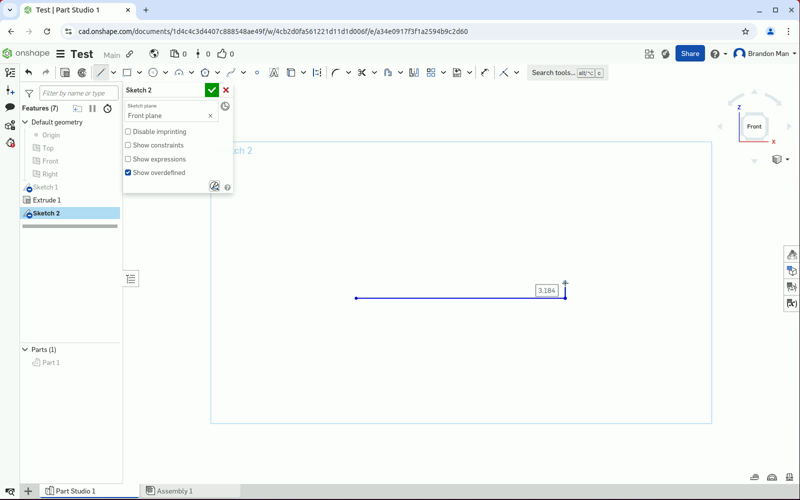
mouse_move(356, 282)
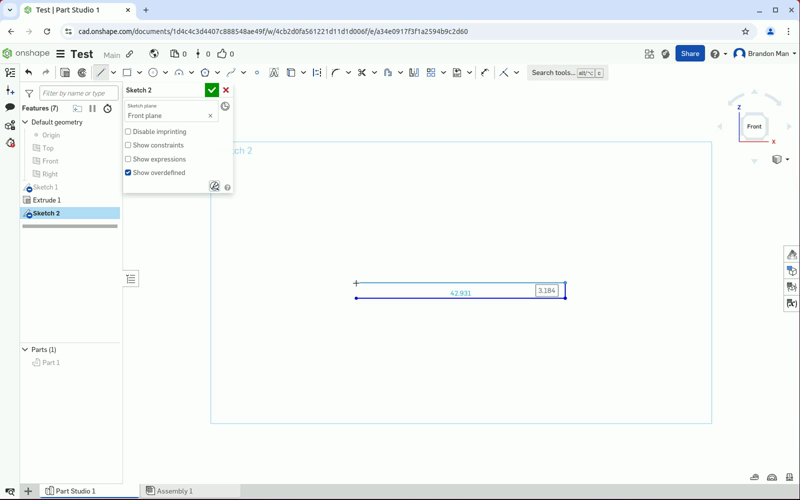
click(356, 282)
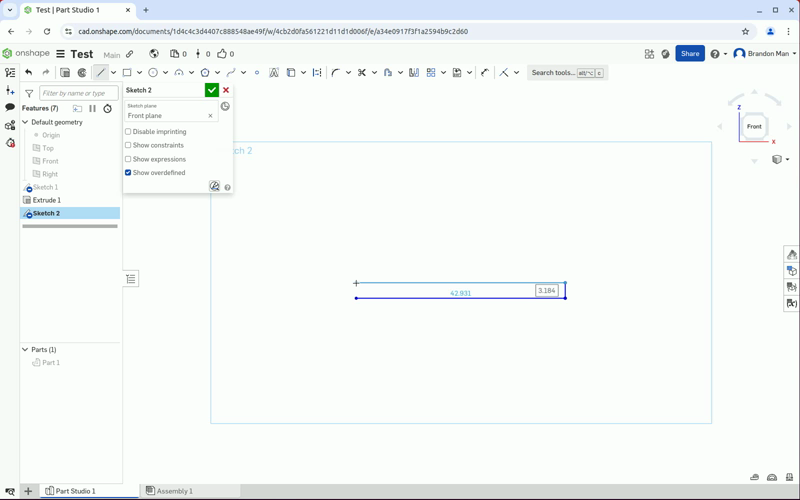
key_up(shift)
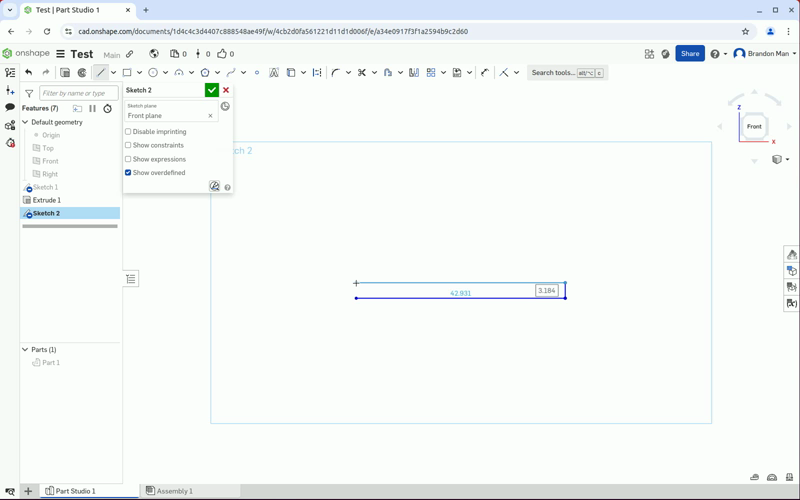
mouse_move(386, 282)
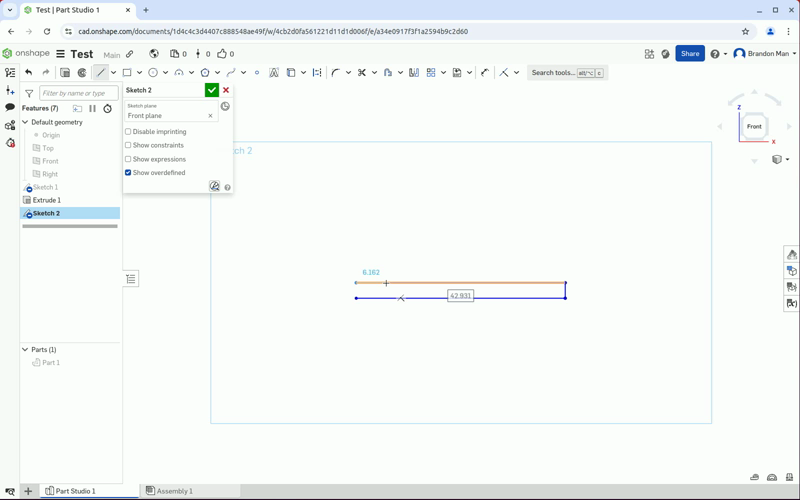
key_down(shift)
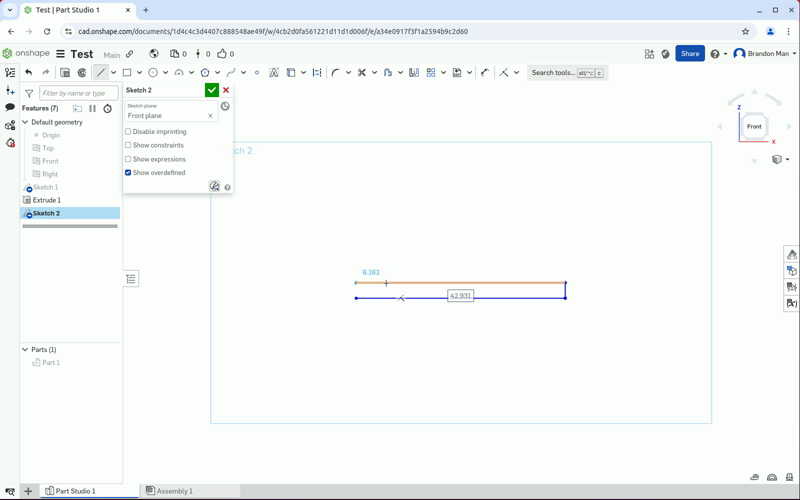
mouse_move(356, 298)
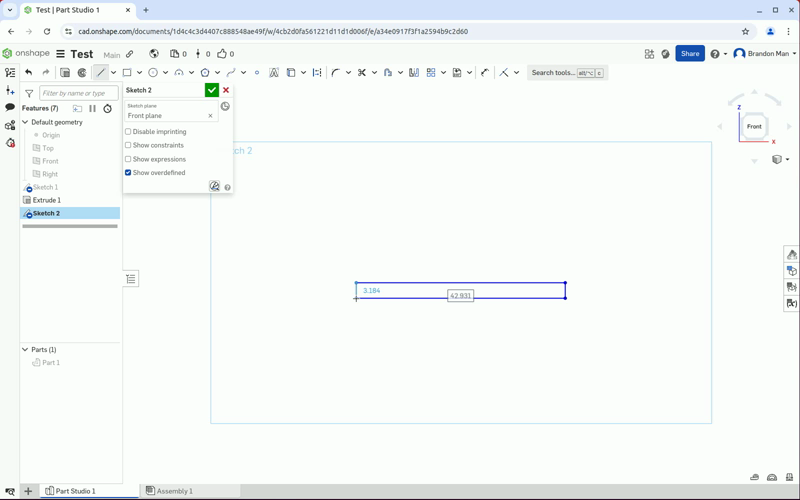
key_up(shift)
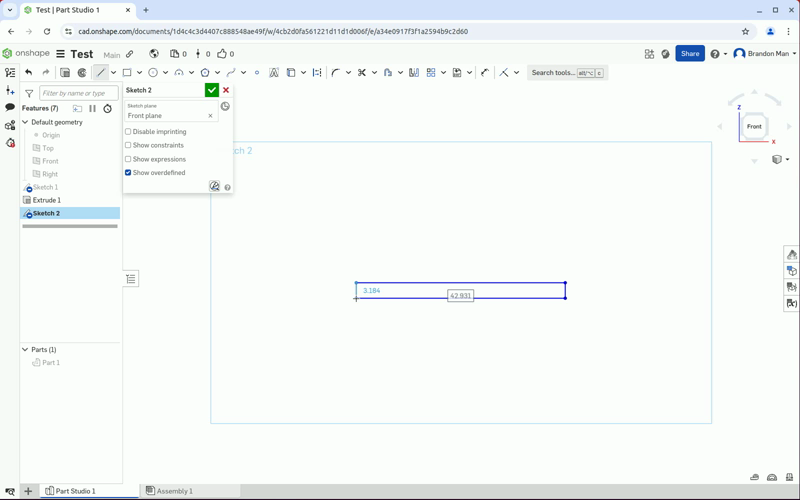
click(356, 298)
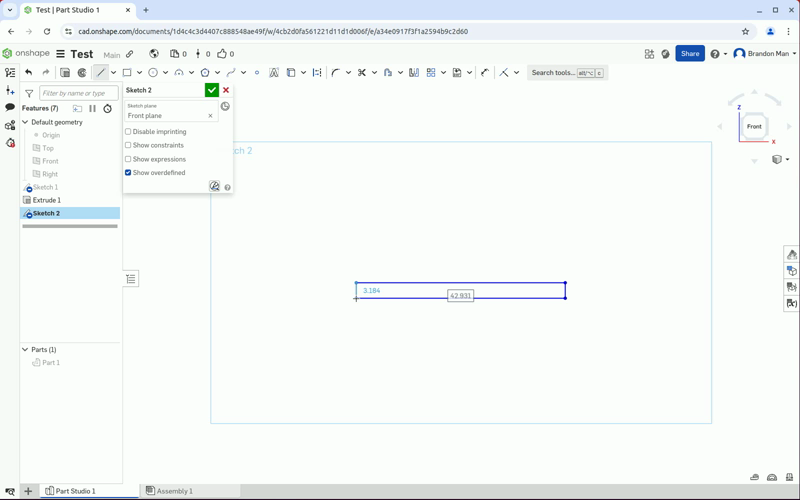
key(esc)
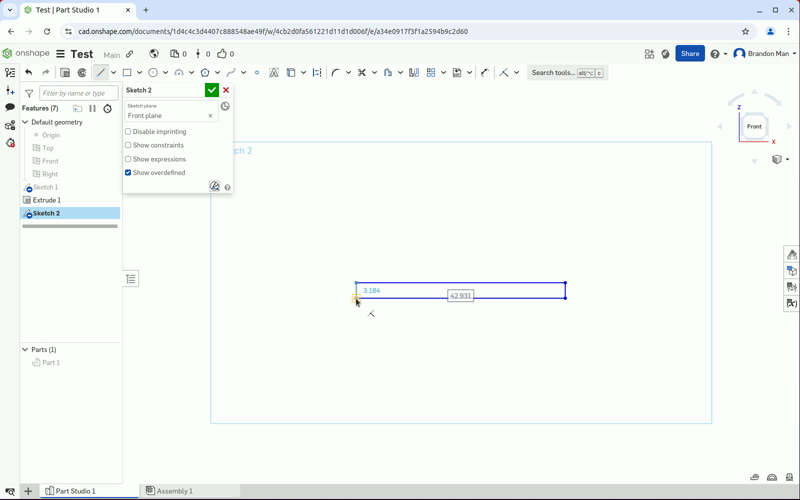
mouse_move(398, 285)
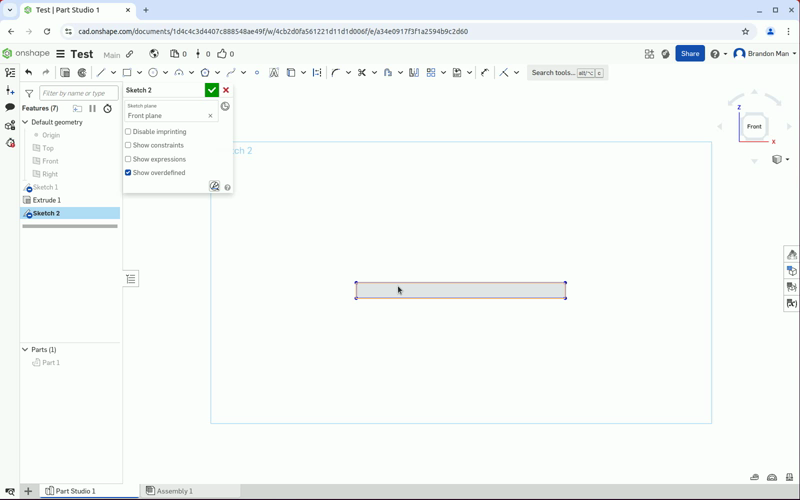
click(398, 285)
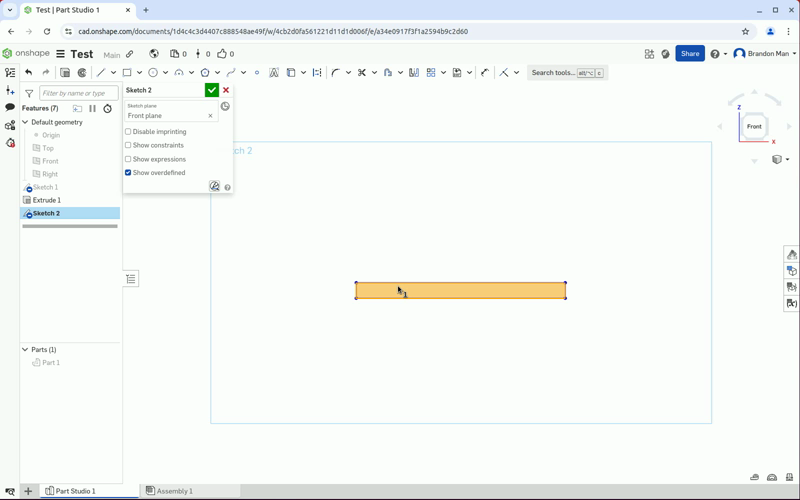
mouse_move(73, 352)
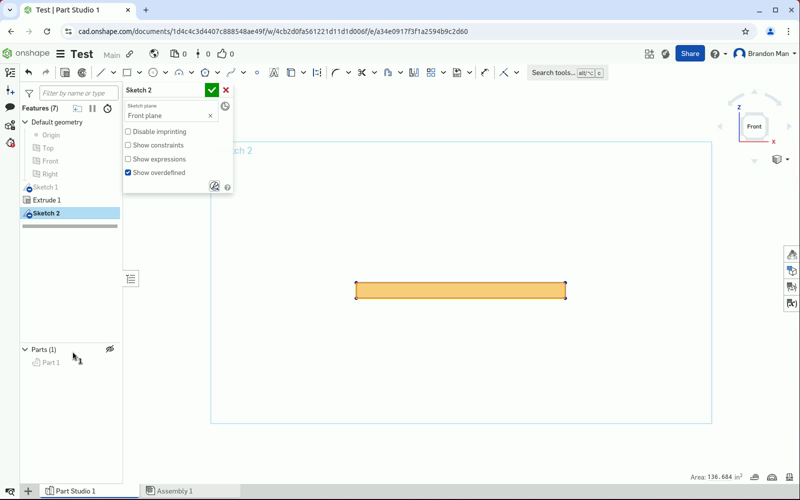
key(shift+y)
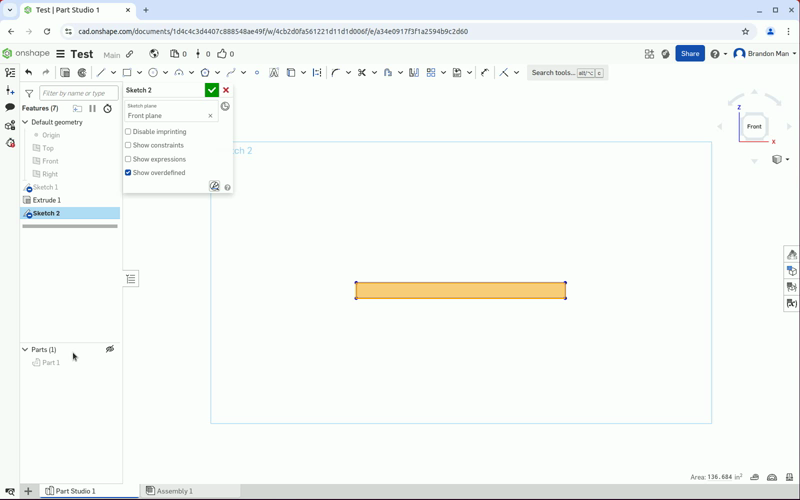
key(shift+e)
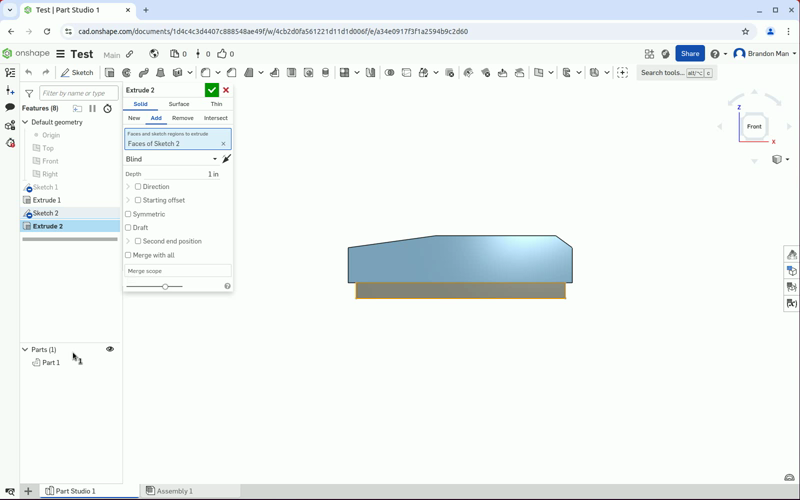
mouse_move(143, 106)
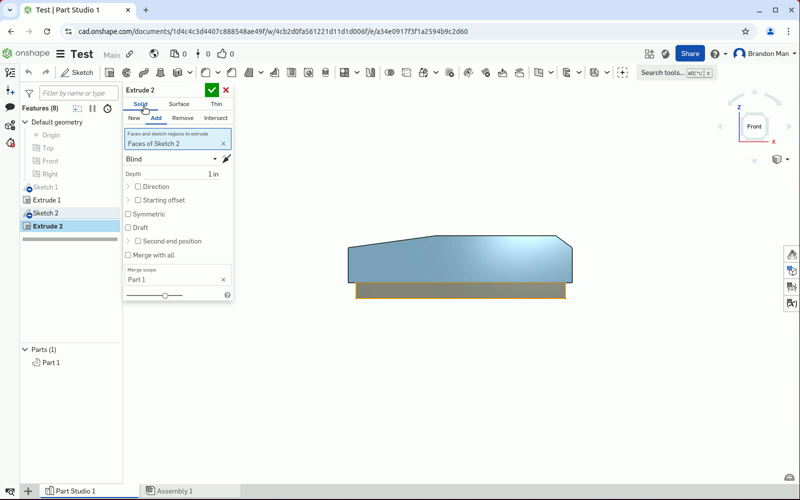
click(143, 106)
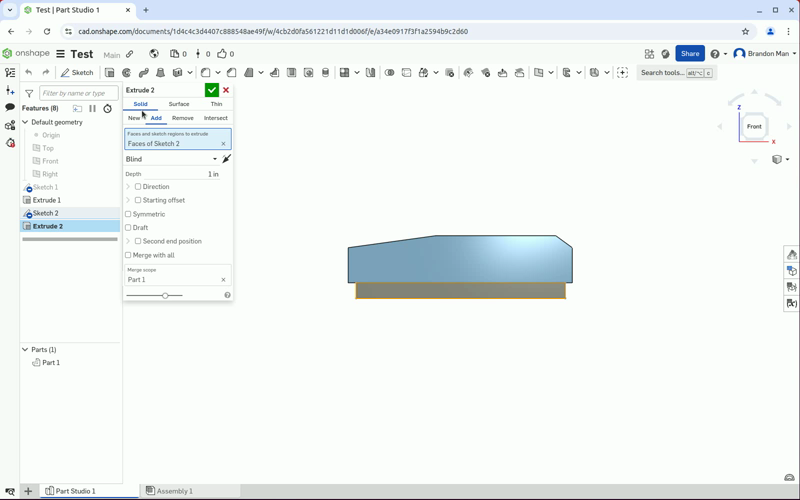
mouse_move(137, 120)
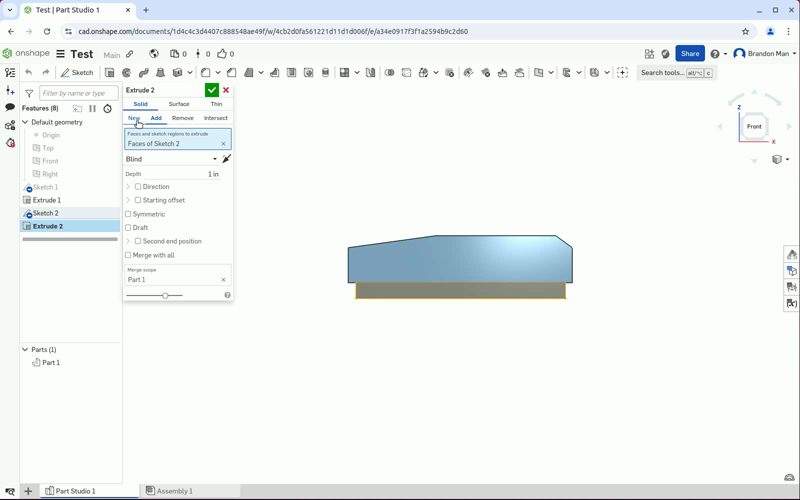
click(137, 120)
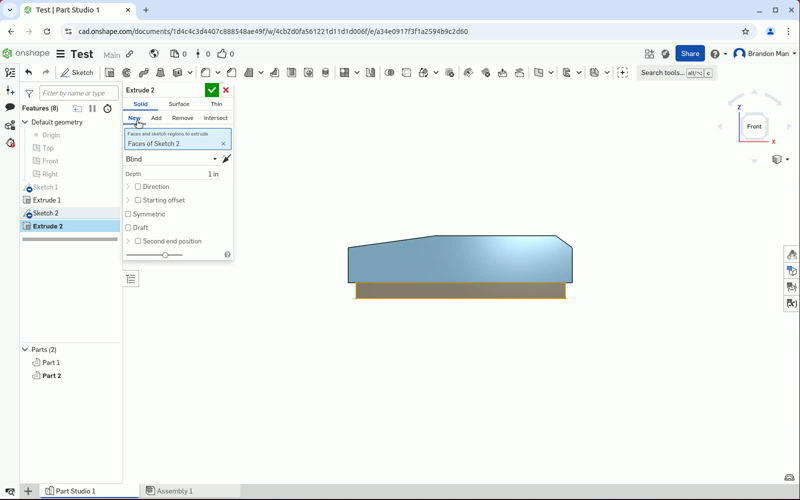
key(tab, 4)
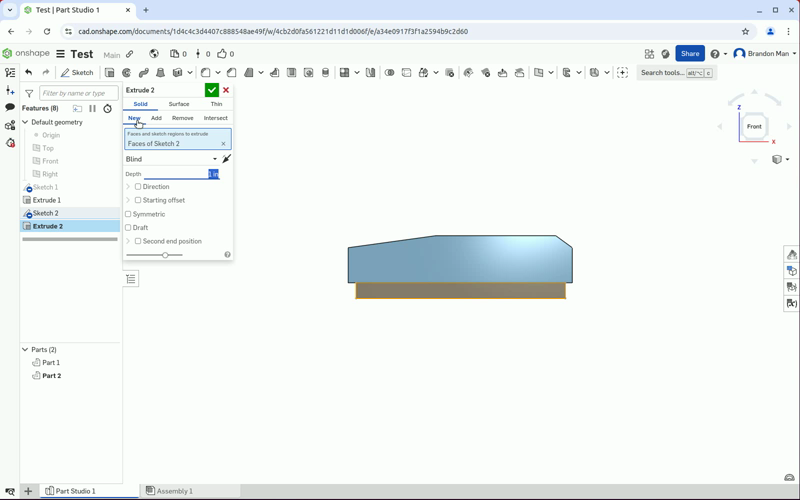
text(17.812)
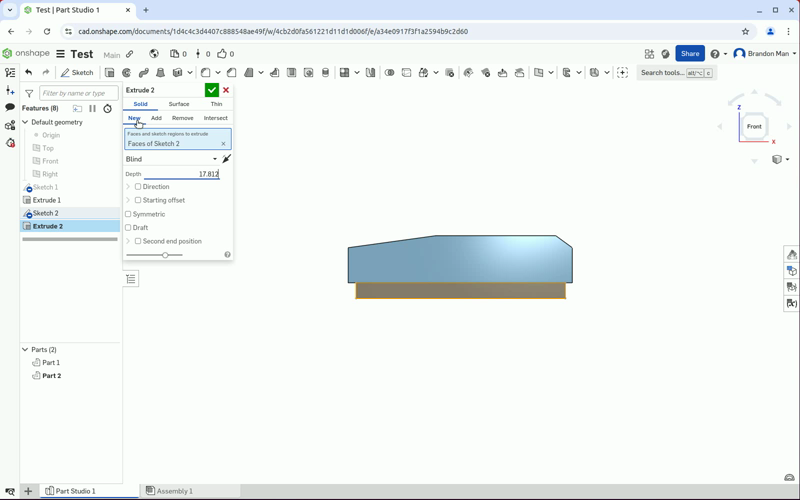
key(tab, 3)
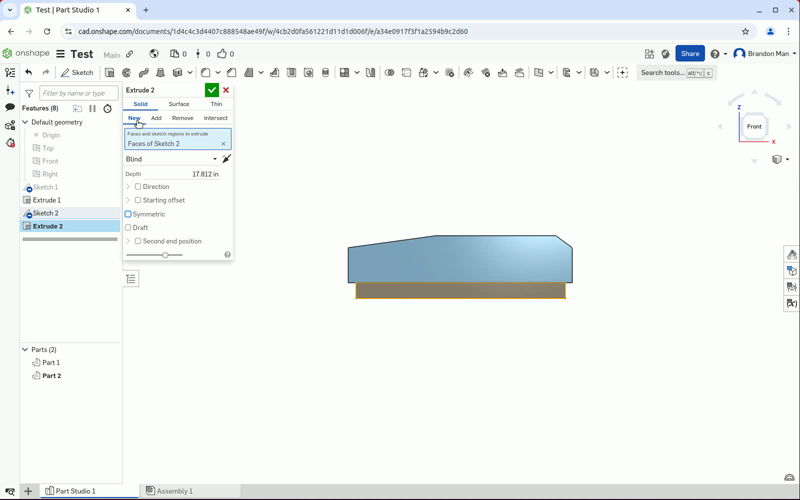
key(space)
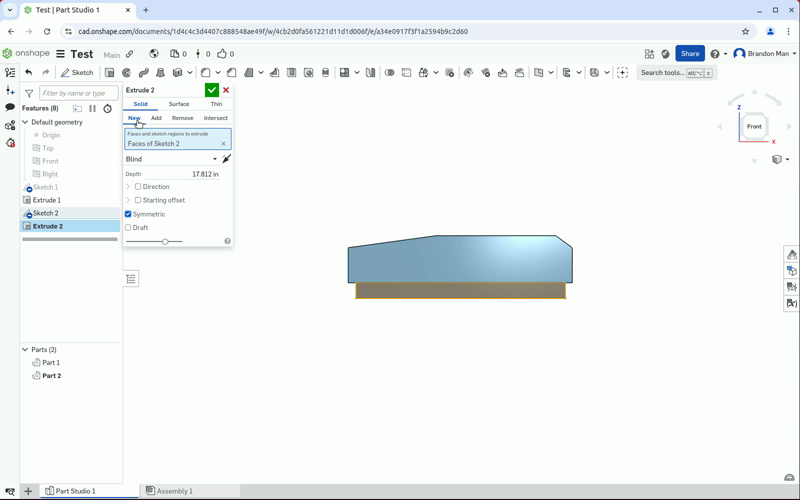
key(enter)
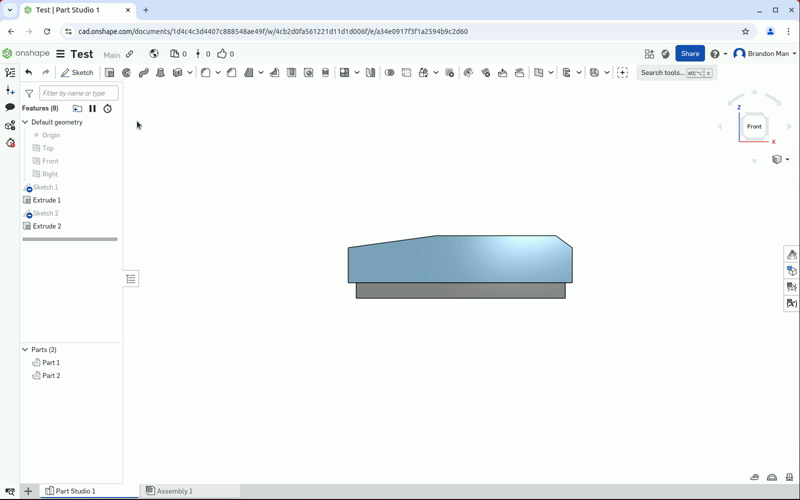
key(shift+h)
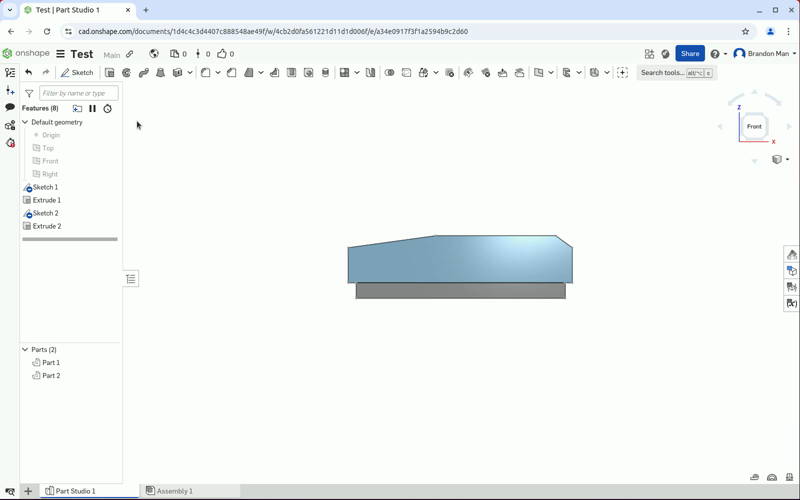
key(shift+h)
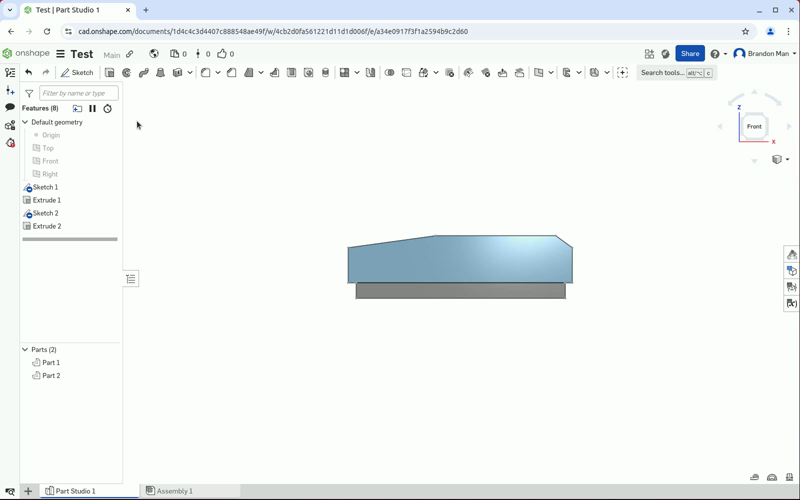
key(shift+7)
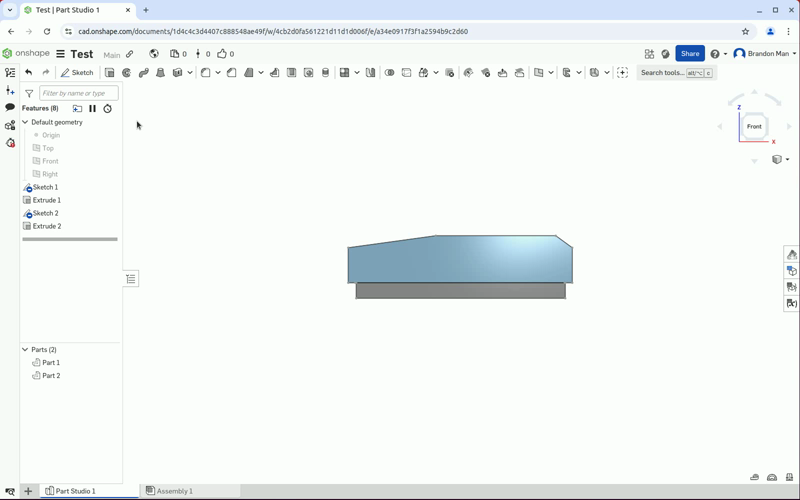
key(left, 2)
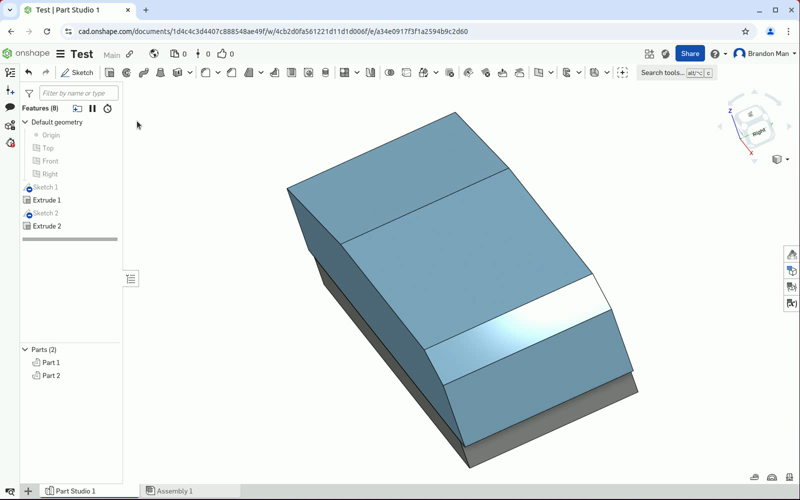
key(down, 2)
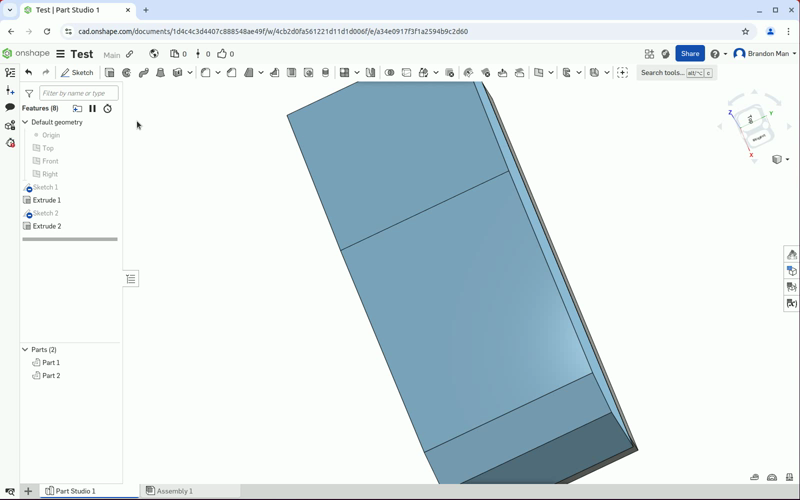
key(up, 2)
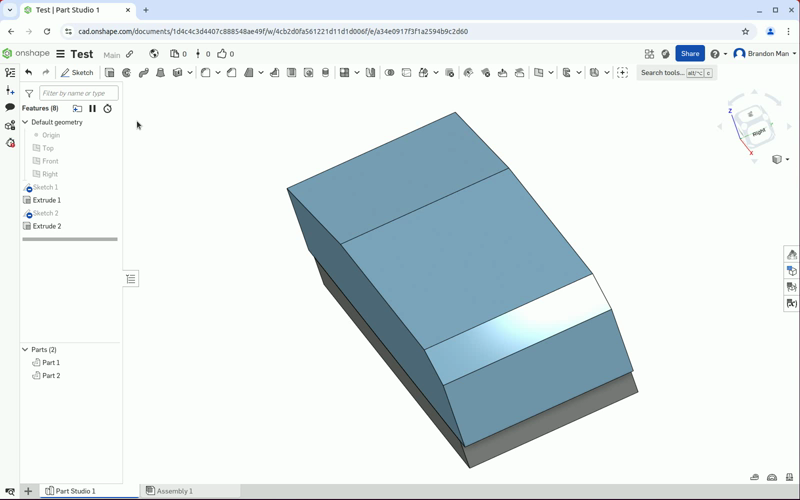
key(right, 2)
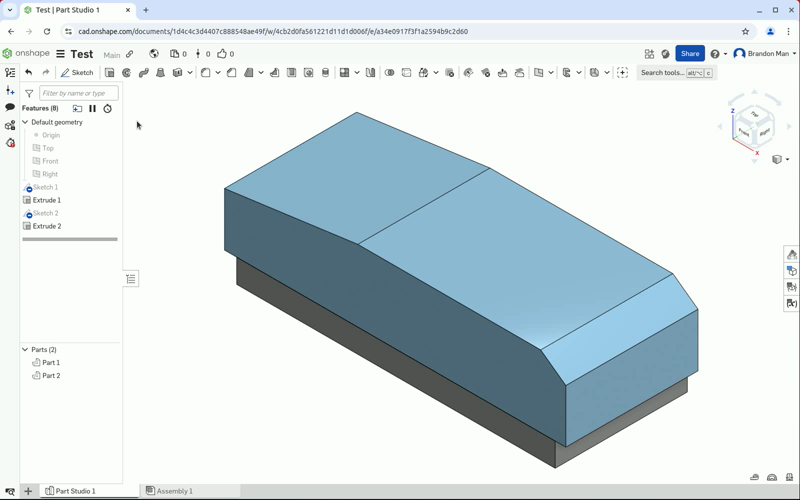
mouse_move(73, 189)
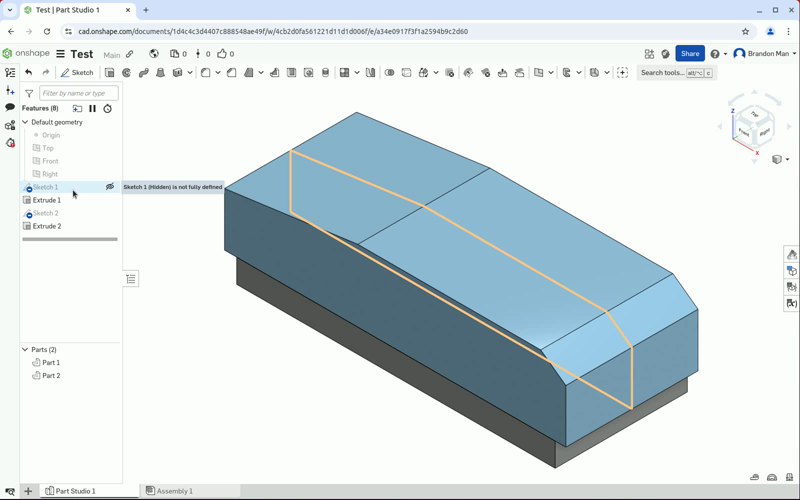
click(73, 189)